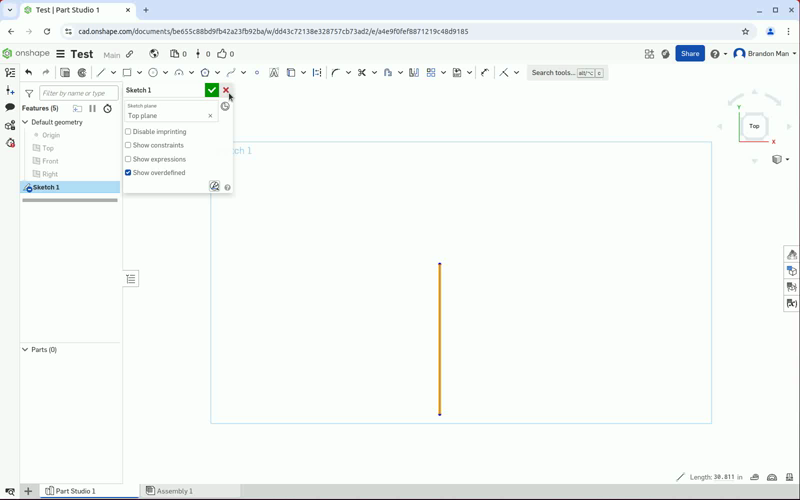
key(shift+h)
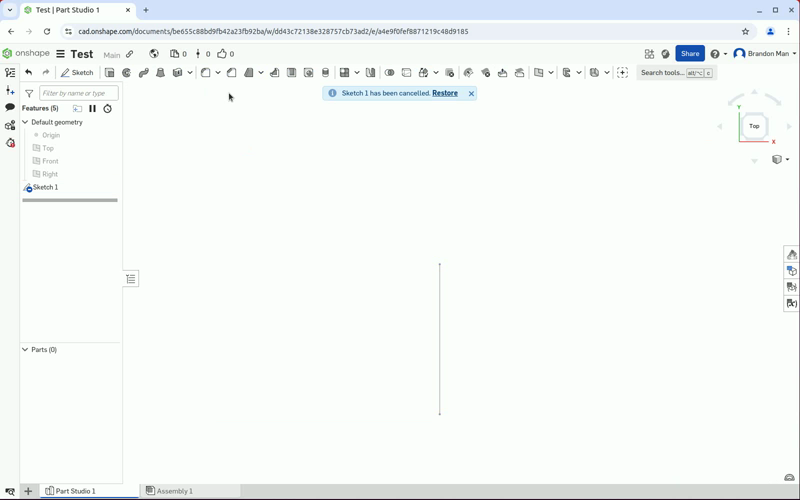
key(shift+s)
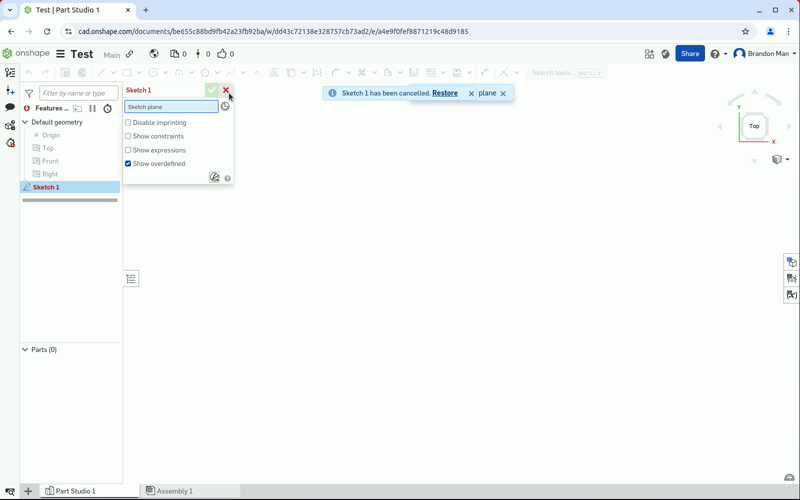
mouse_move(73, 150)
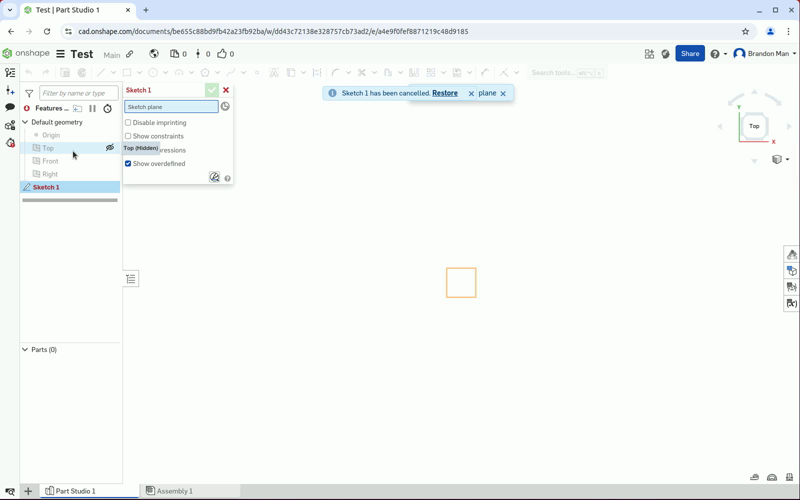
click(73, 150)
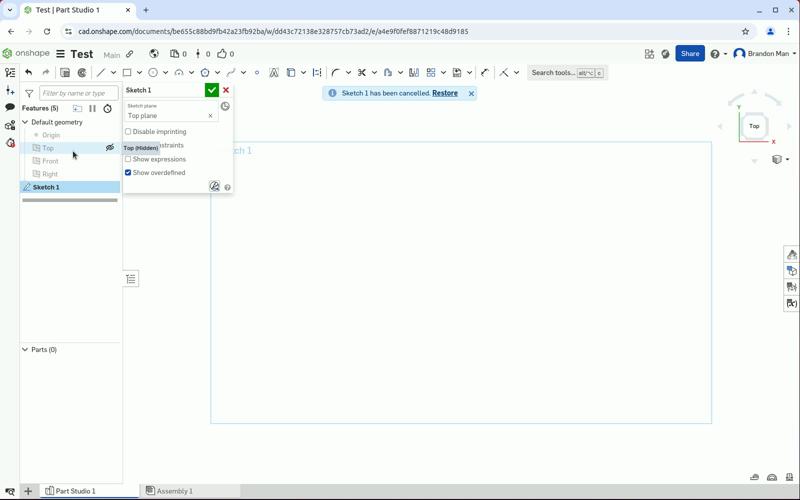
mouse_move(73, 352)
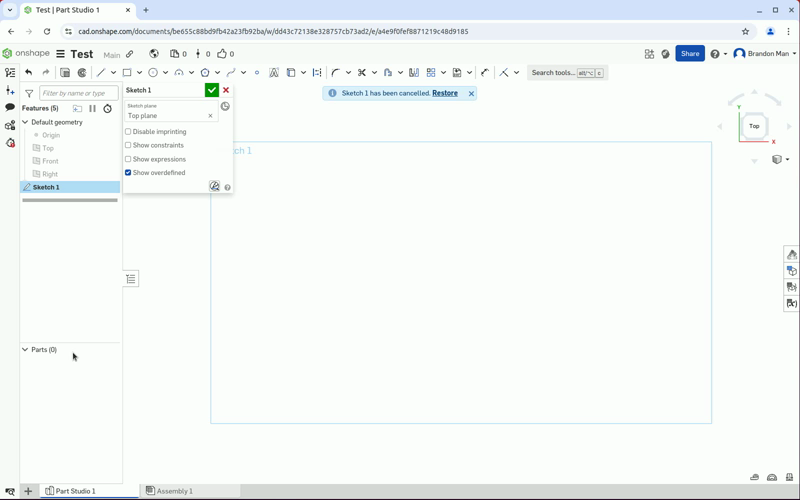
key(y)
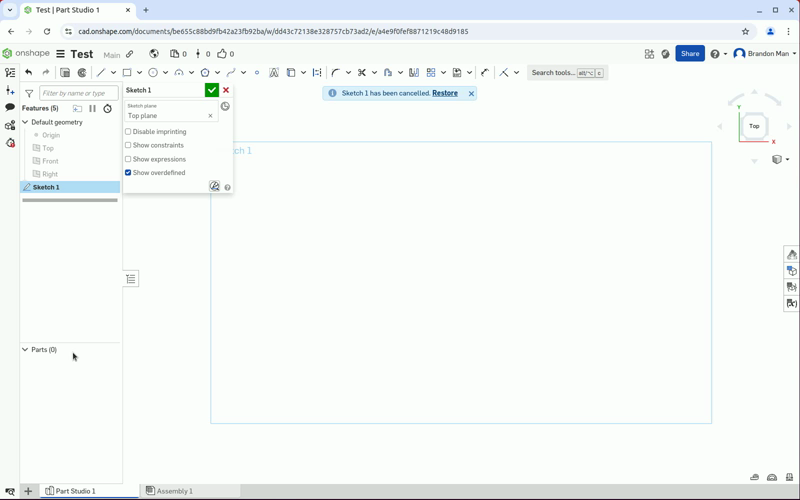
key(l)
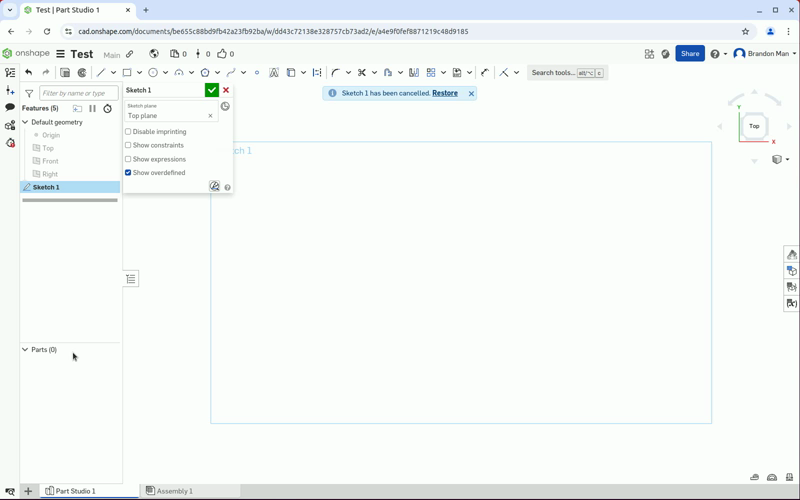
key_down(shift)
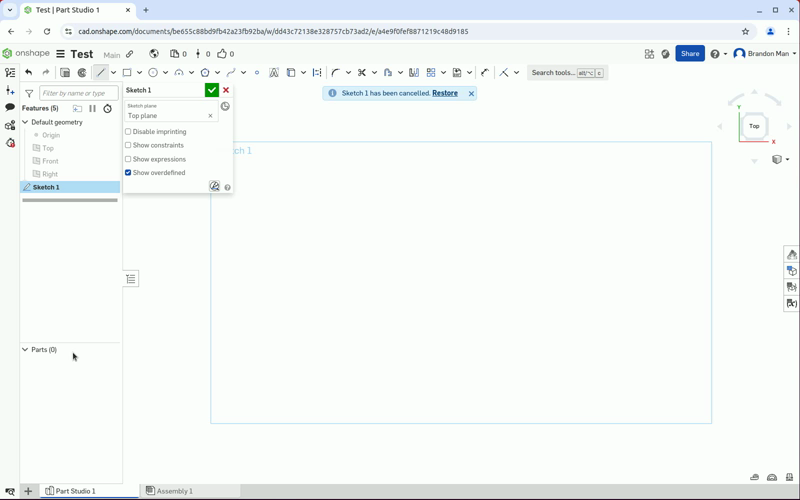
mouse_move(436, 291)
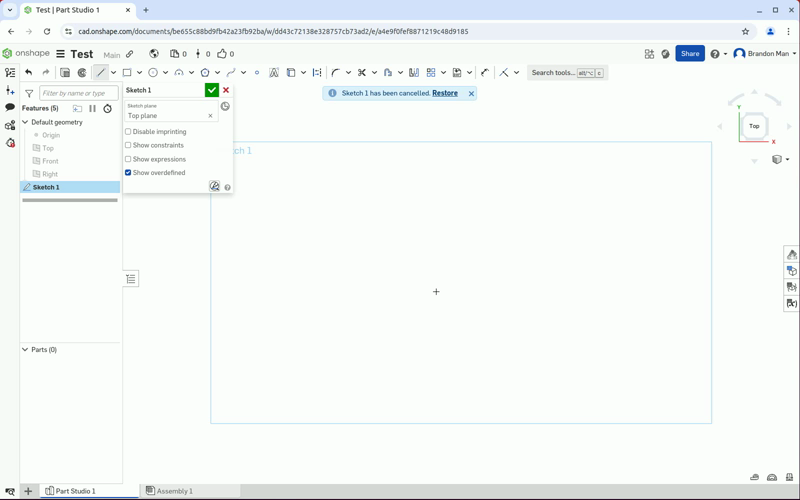
click(436, 291)
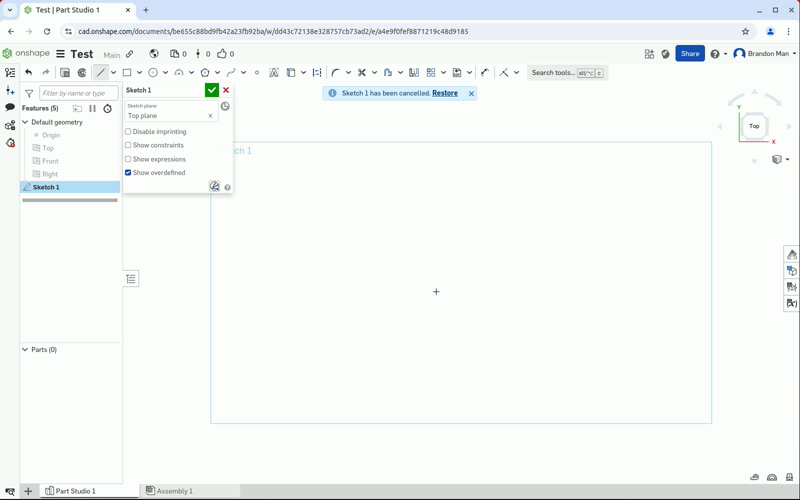
key_up(shift)
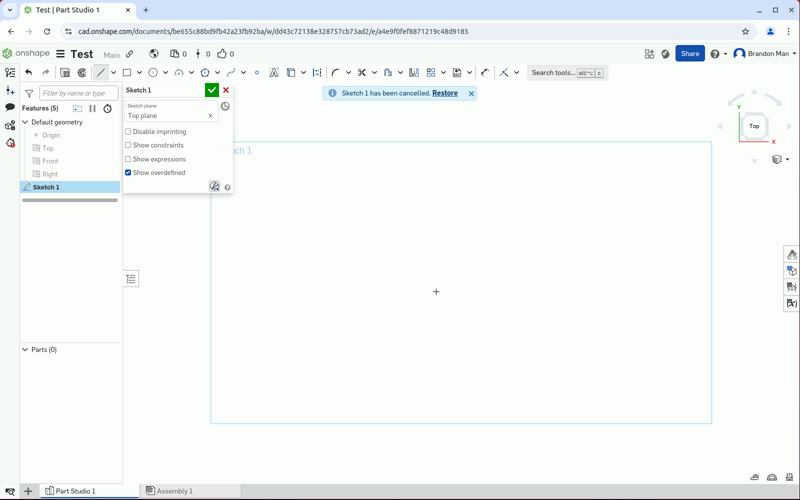
key_down(shift)
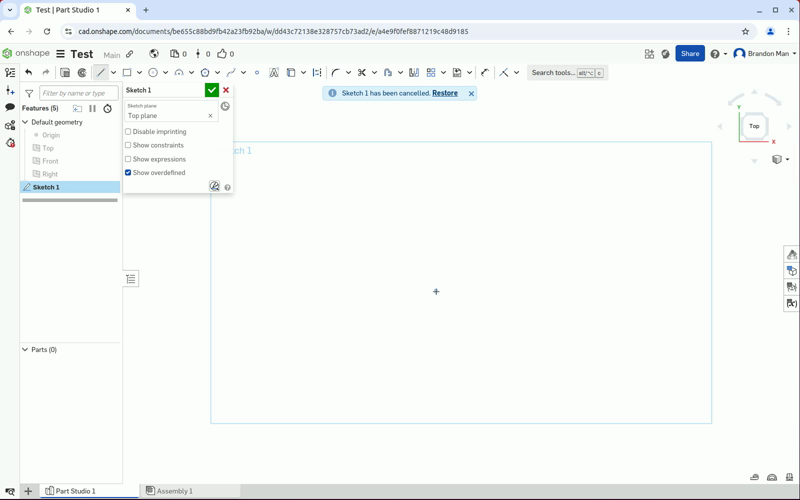
mouse_move(466, 291)
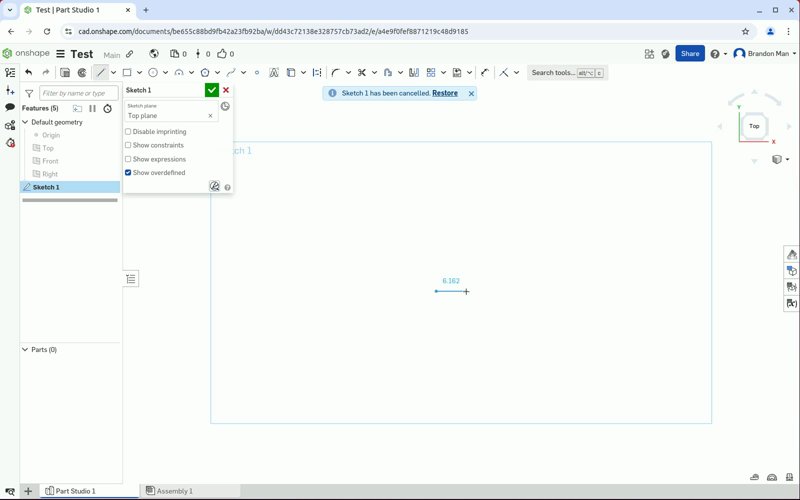
mouse_move(479, 291)
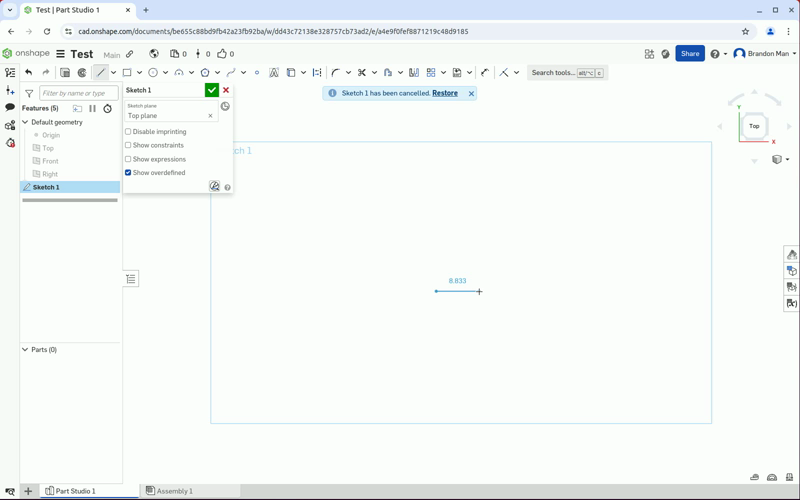
click(479, 291)
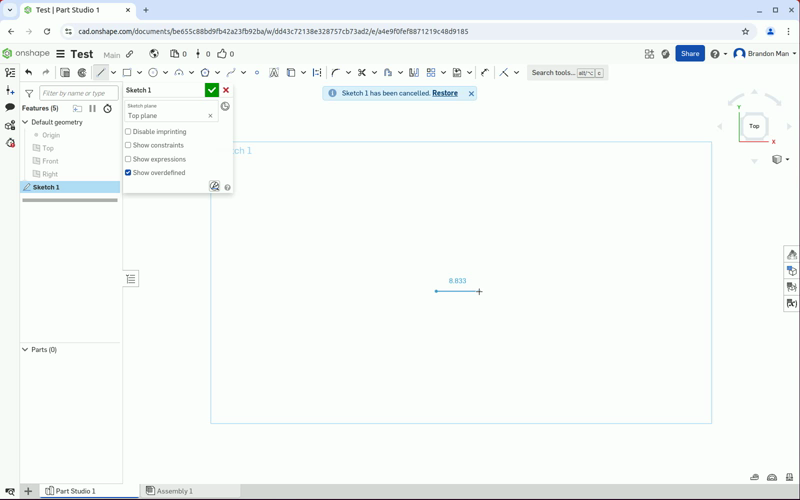
key_up(shift)
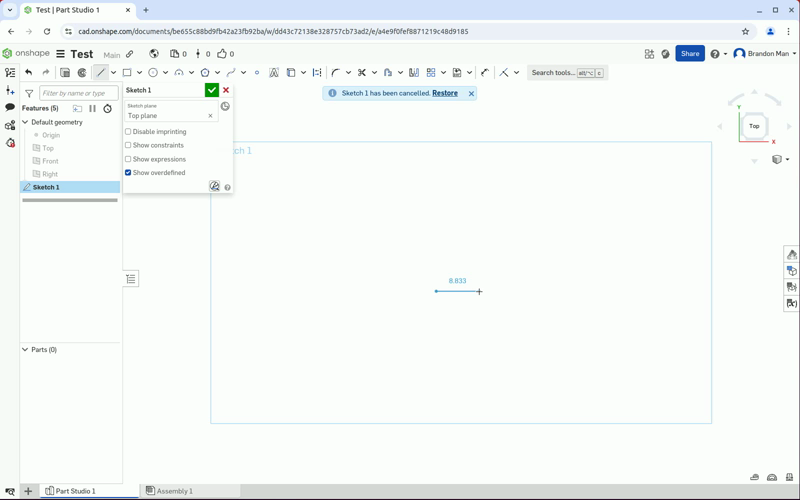
key_down(shift)
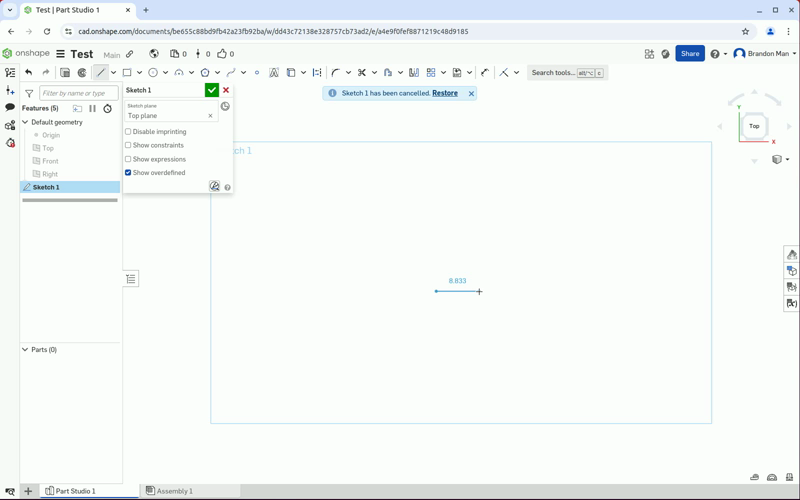
mouse_move(509, 291)
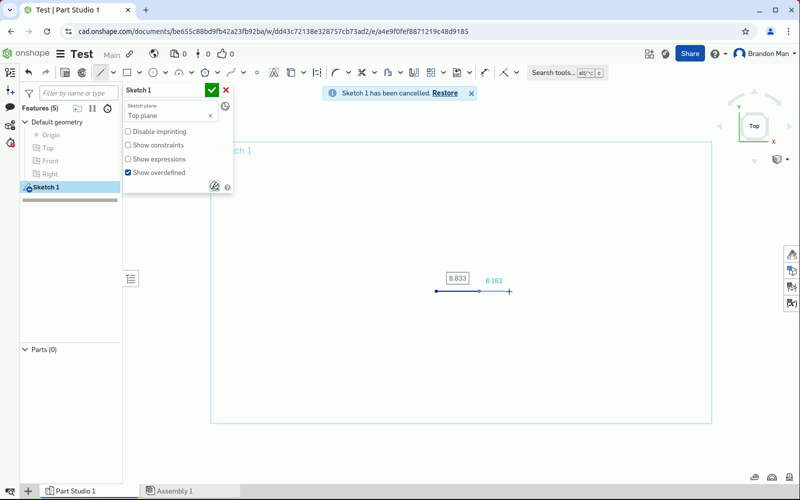
mouse_move(479, 258)
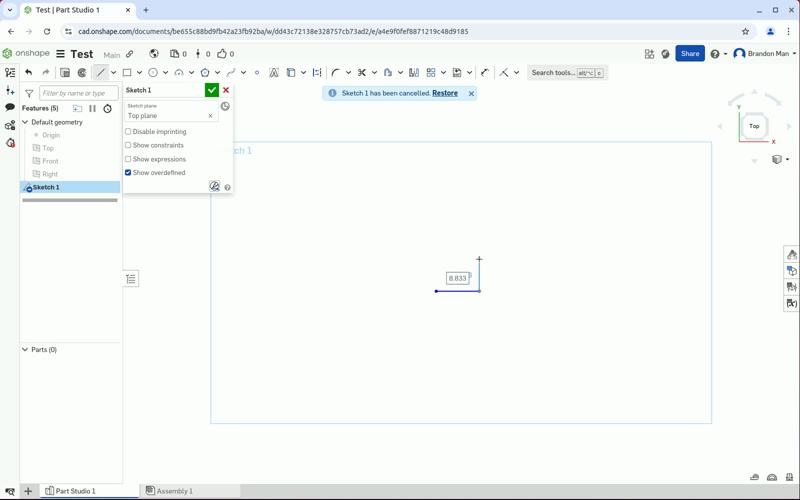
click(479, 258)
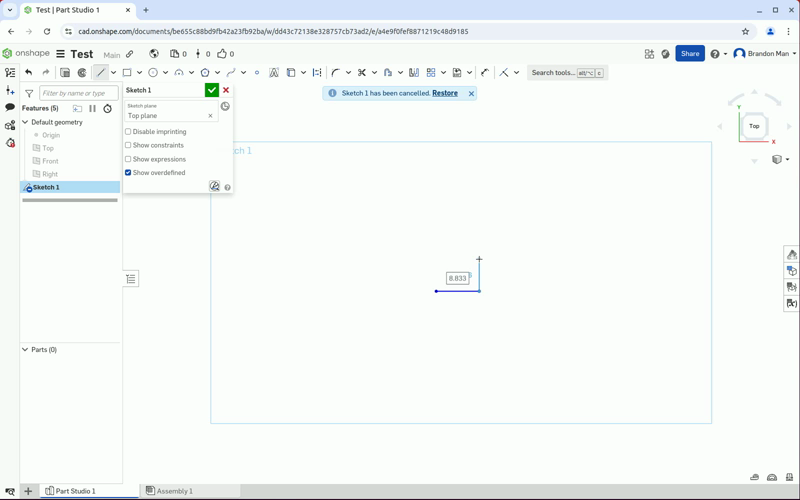
key_up(shift)
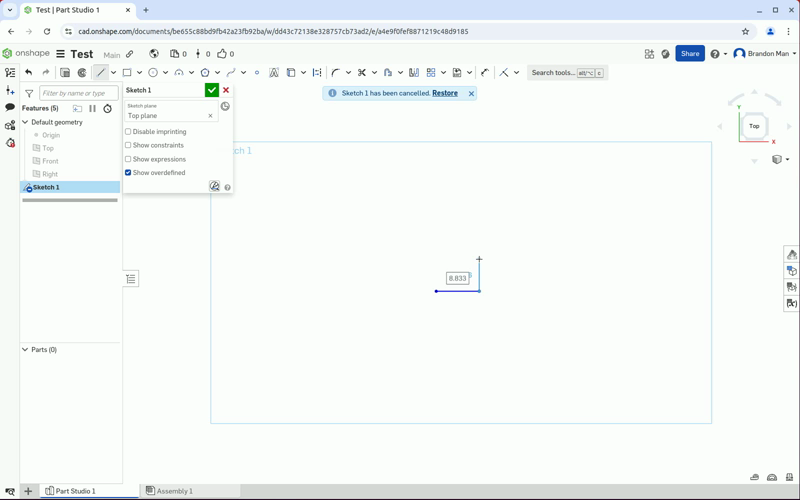
key_down(shift)
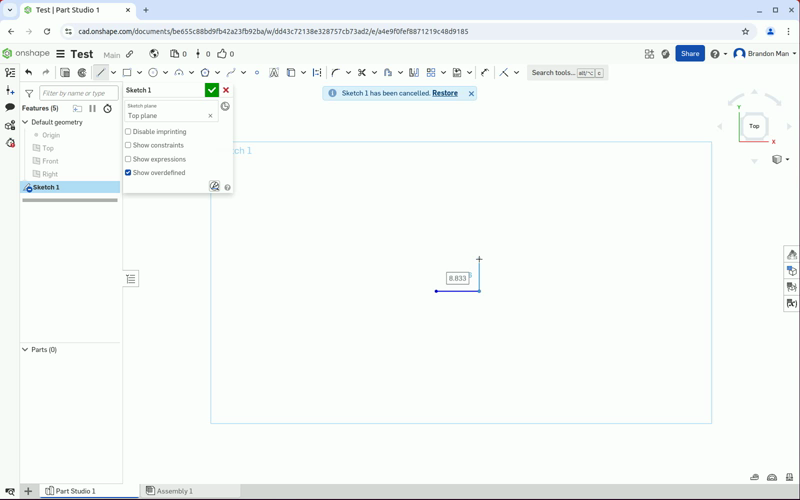
mouse_move(509, 258)
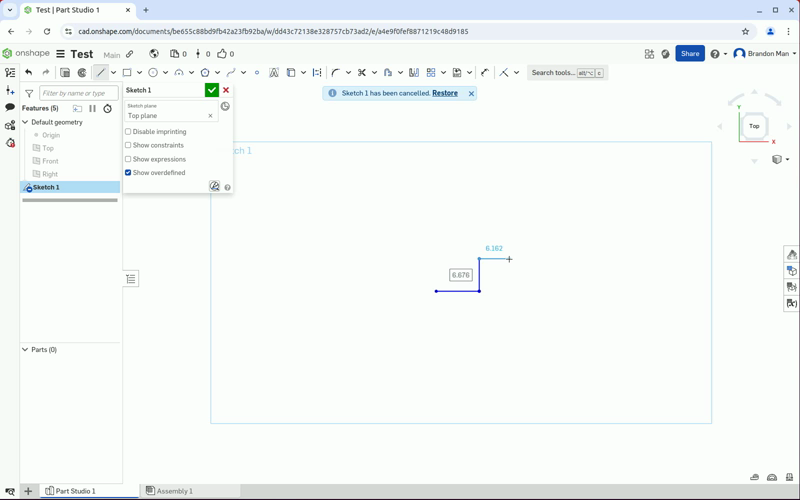
mouse_move(436, 258)
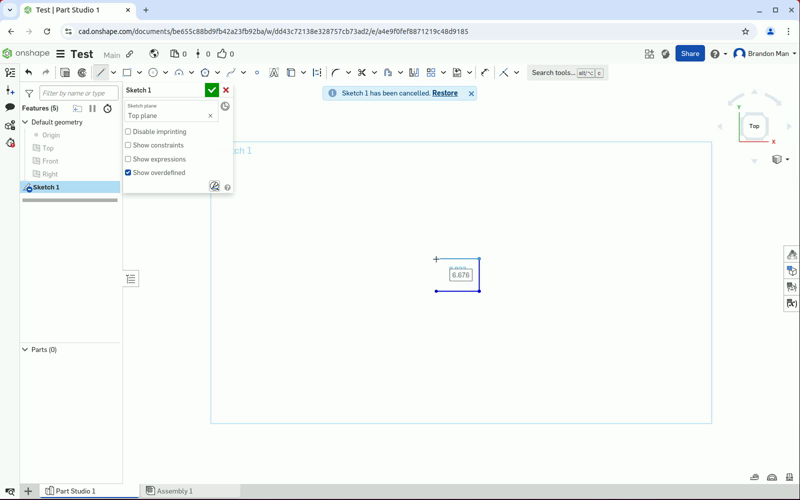
click(436, 258)
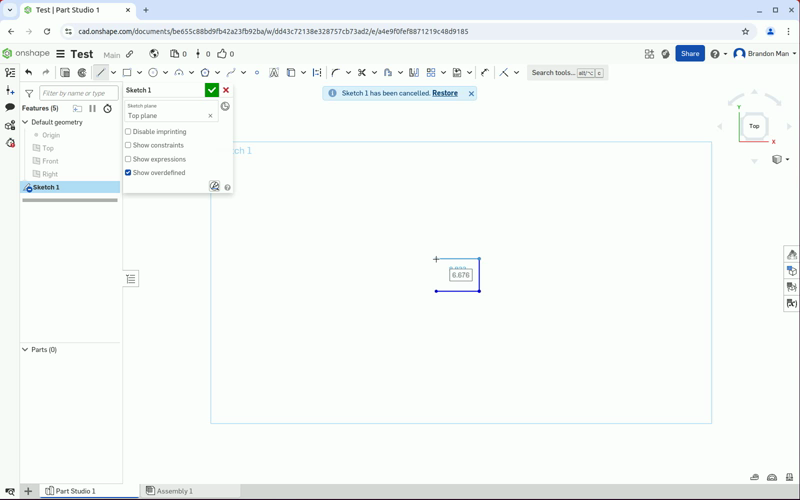
key_up(shift)
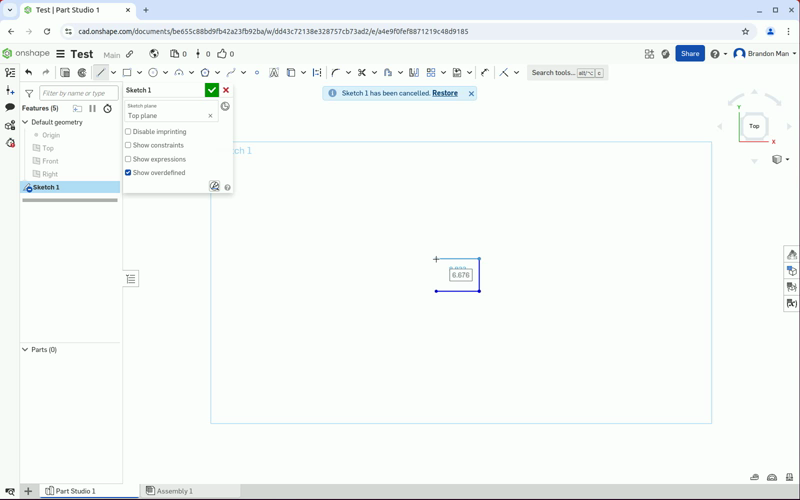
mouse_move(466, 258)
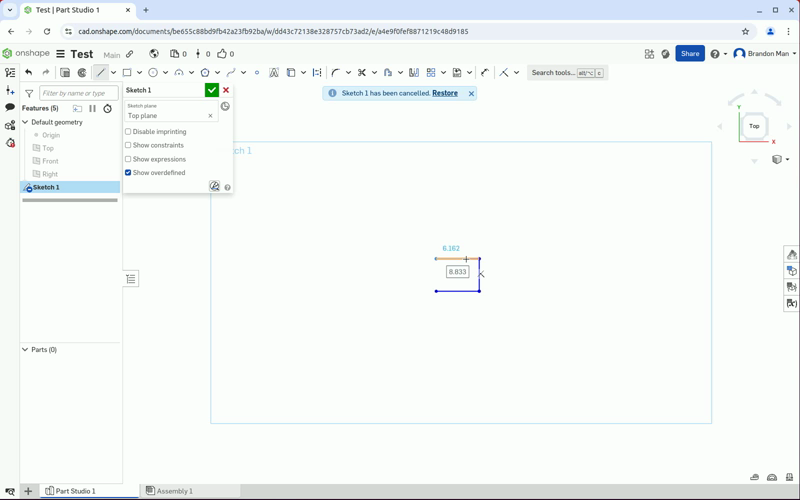
key_down(shift)
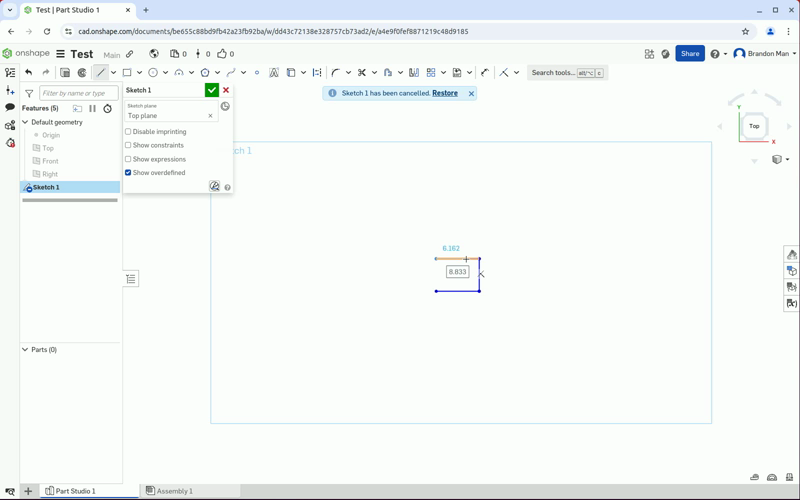
mouse_move(436, 291)
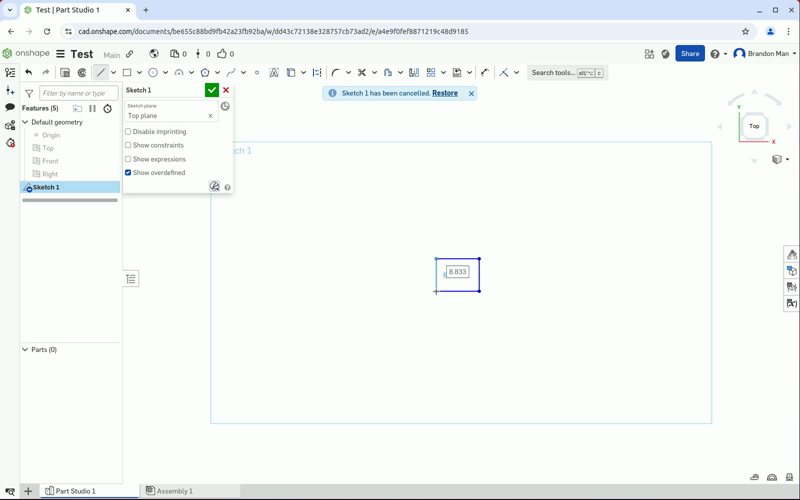
key_up(shift)
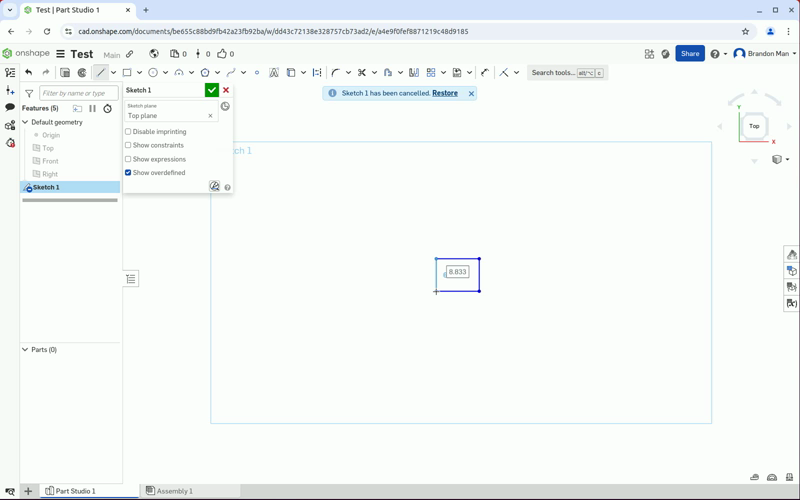
click(436, 291)
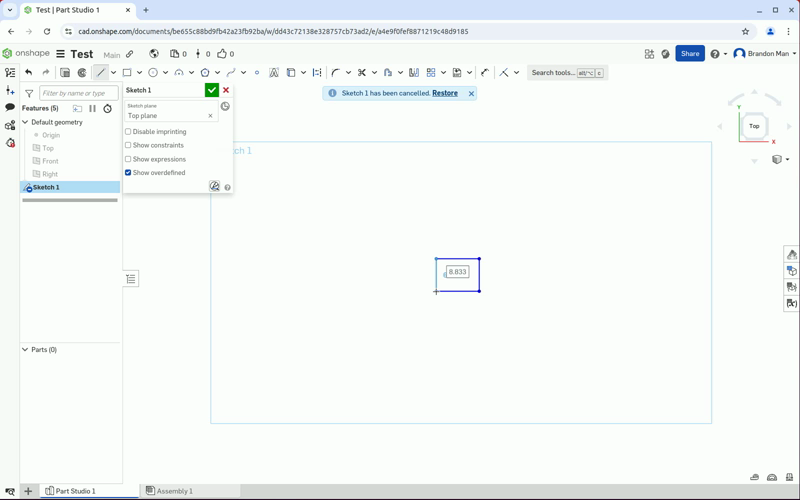
key(esc)
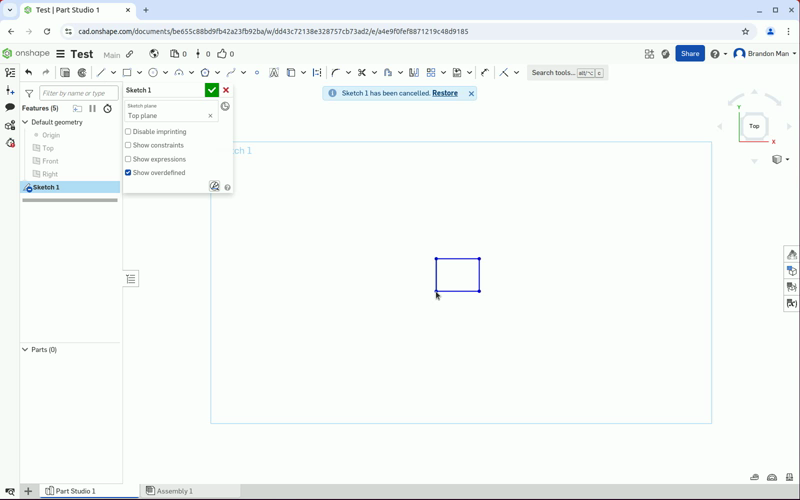
mouse_move(460, 277)
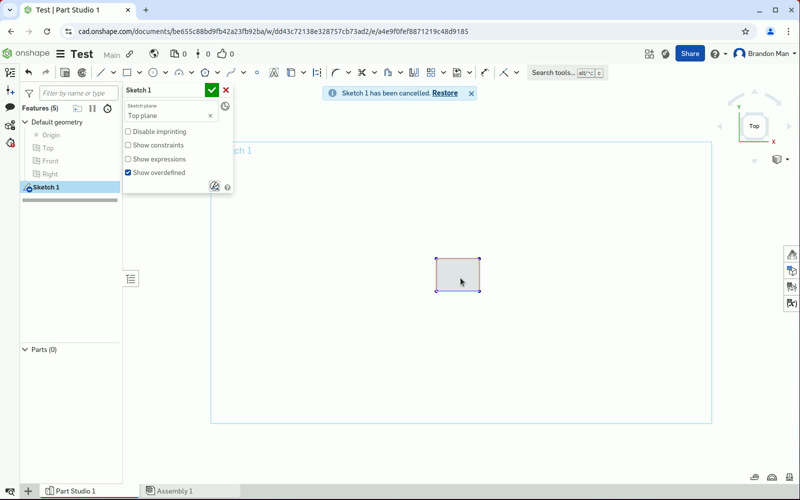
scroll(6)
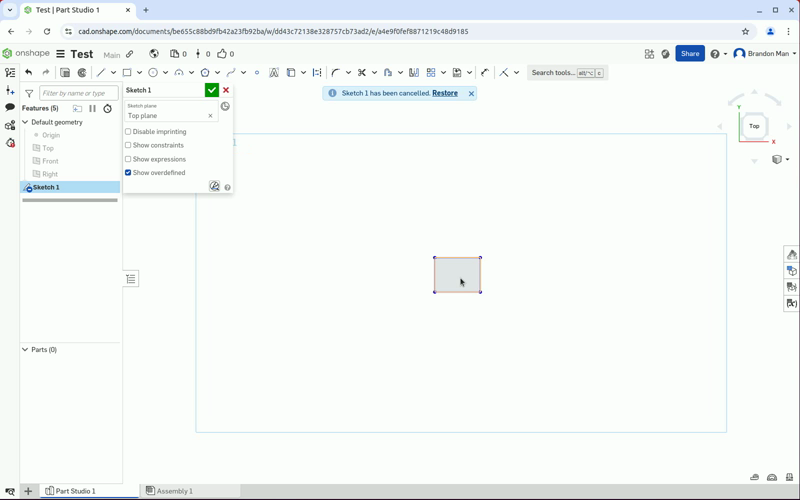
scroll(6)
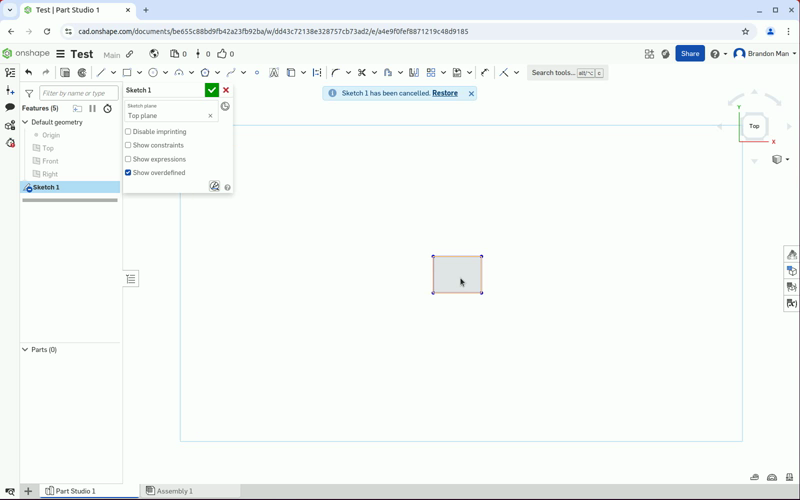
scroll(6)
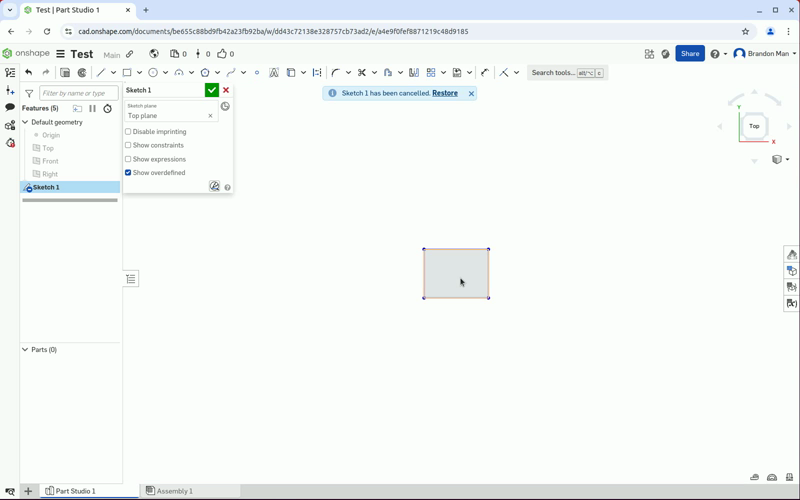
scroll(6)
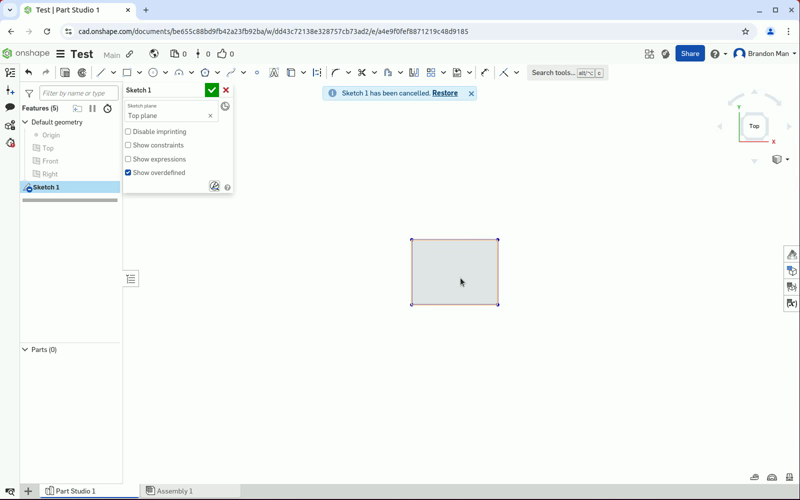
scroll(6)
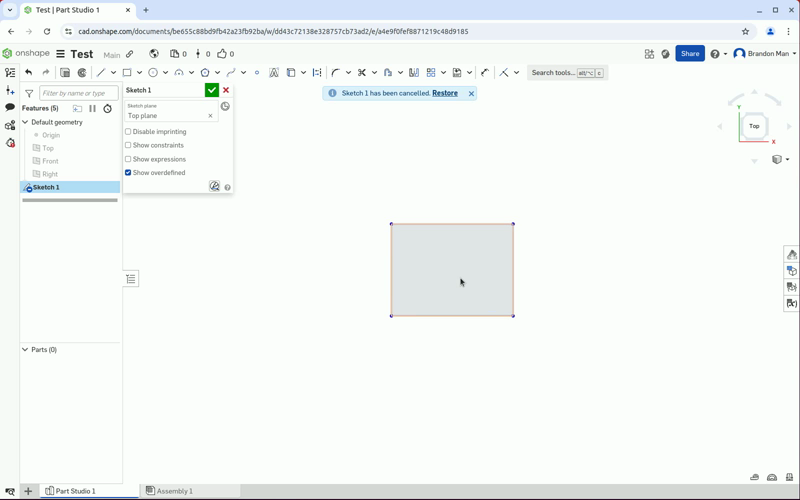
scroll(6)
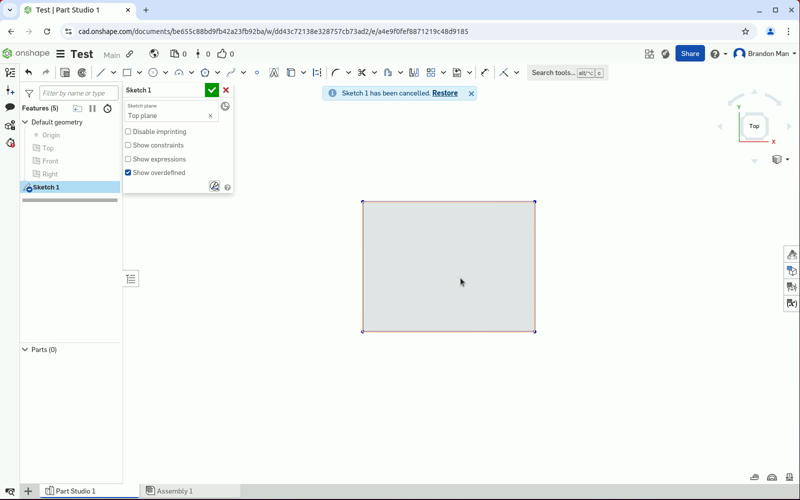
scroll(6)
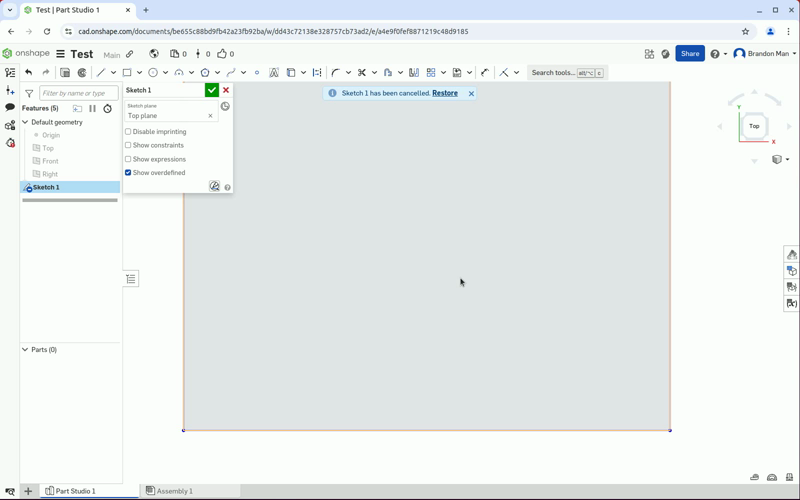
click(460, 277)
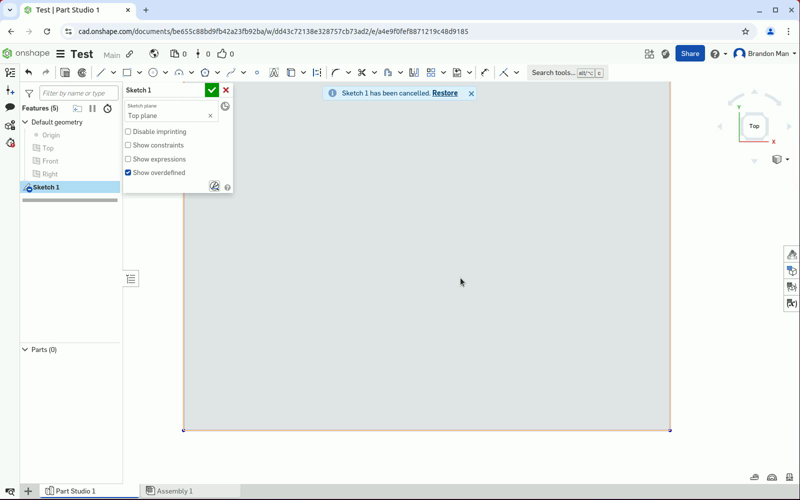
scroll(-6)
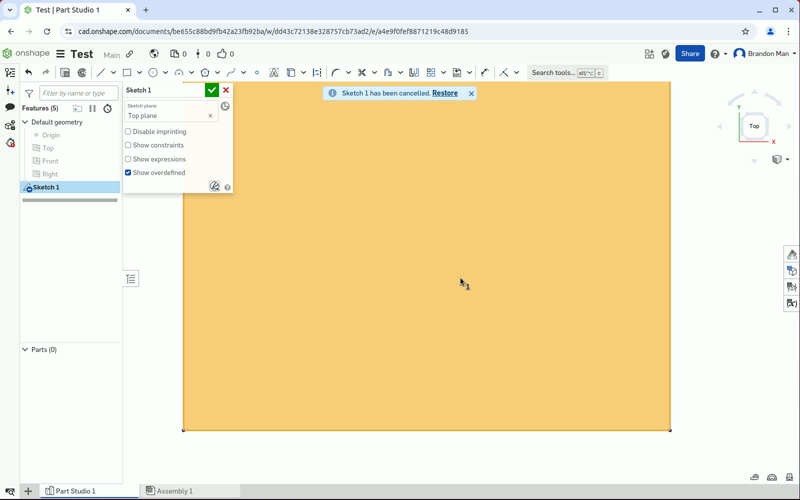
scroll(-6)
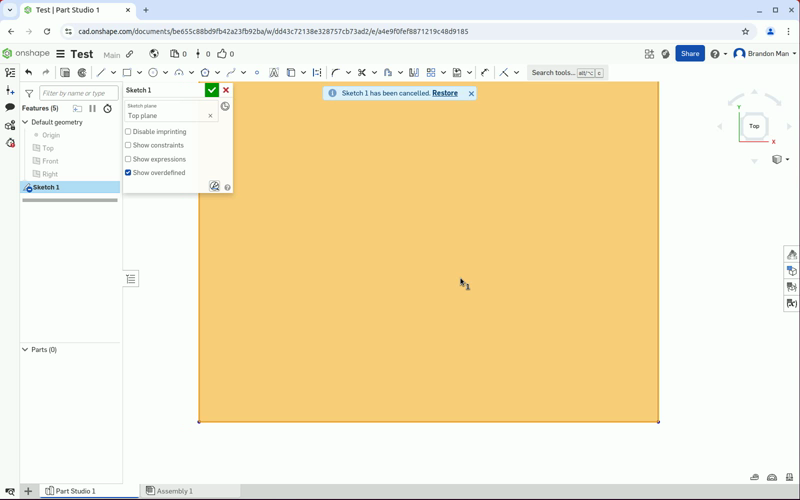
scroll(-6)
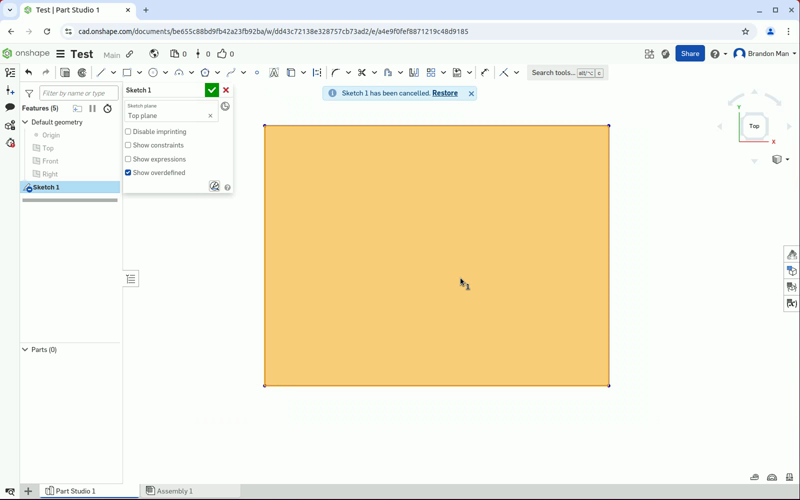
scroll(-6)
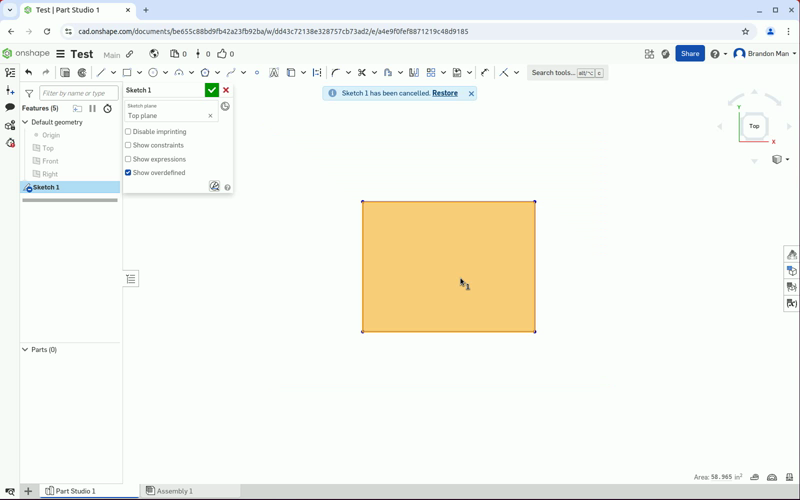
scroll(-6)
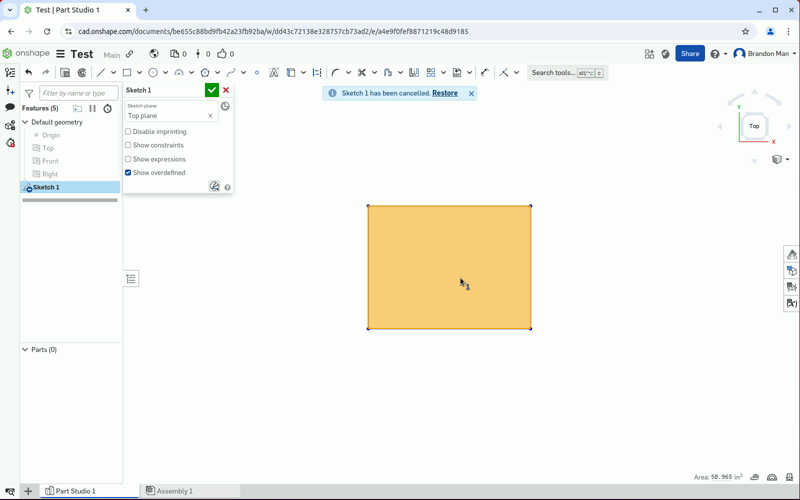
scroll(-6)
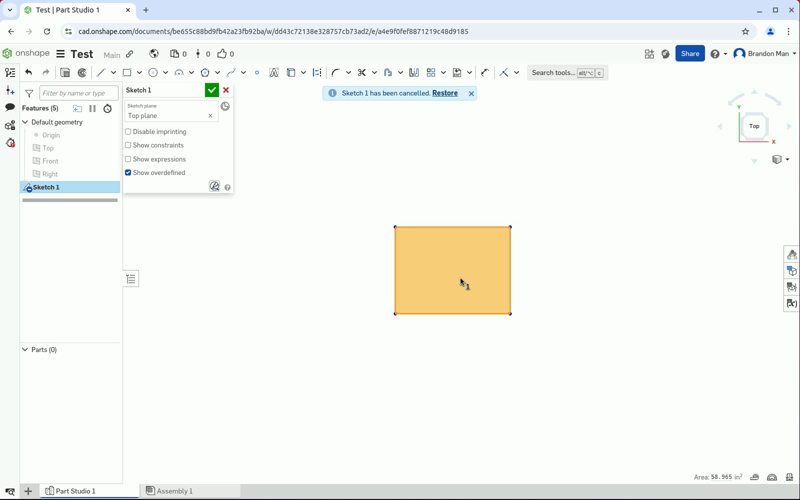
scroll(-6)
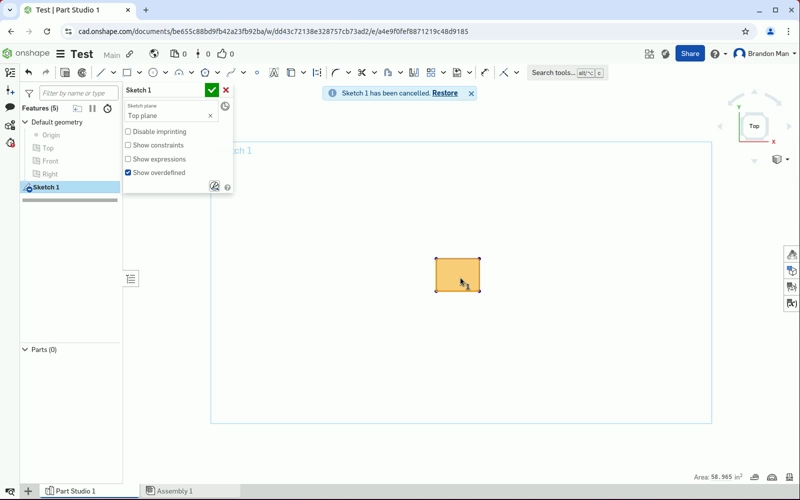
mouse_move(73, 352)
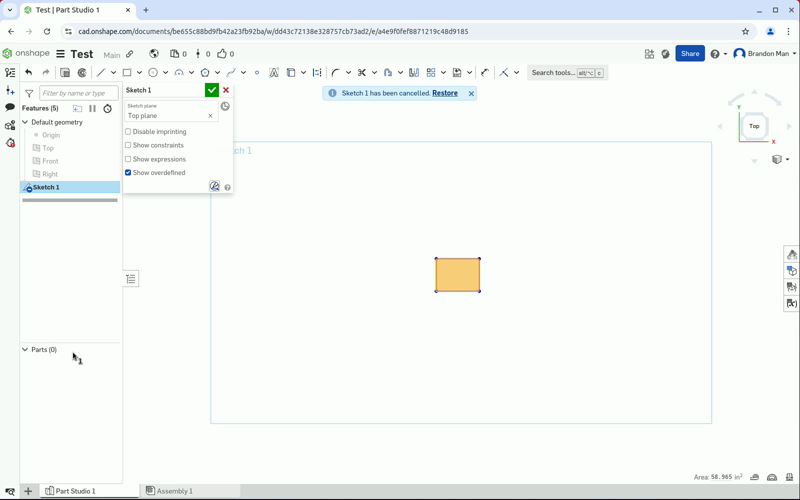
key(shift+y)
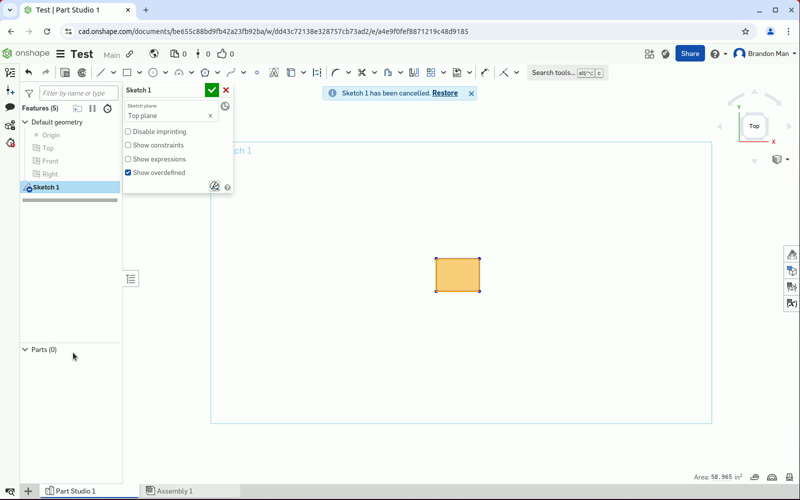
key(shift+e)
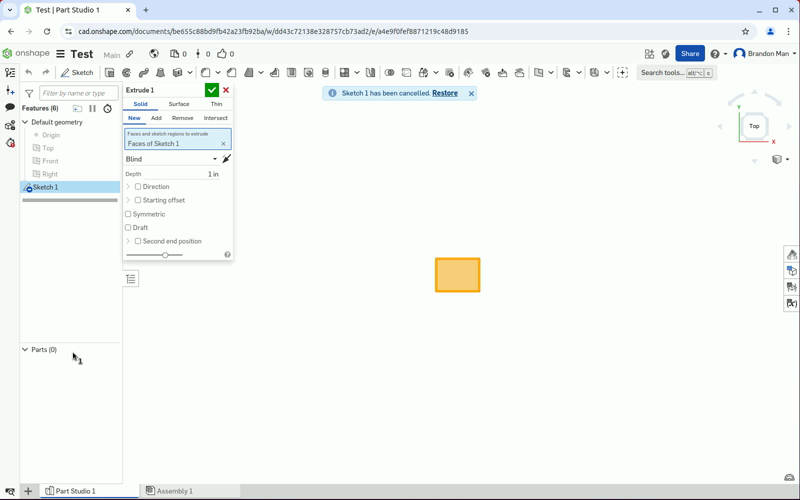
mouse_move(143, 106)
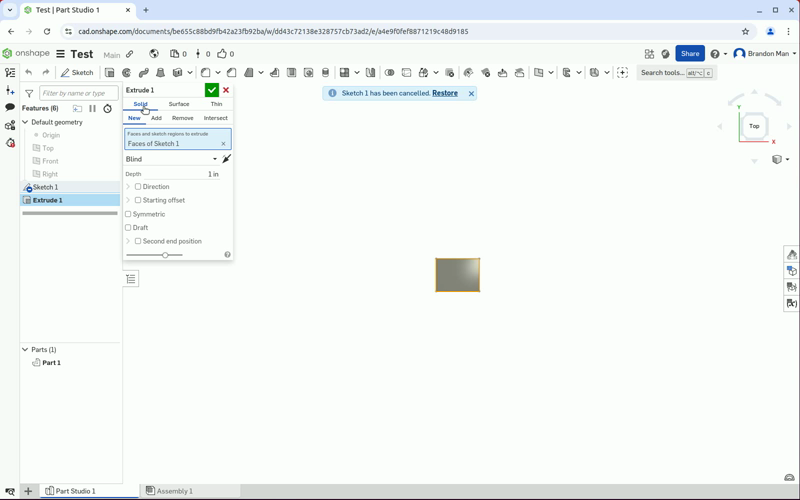
click(143, 106)
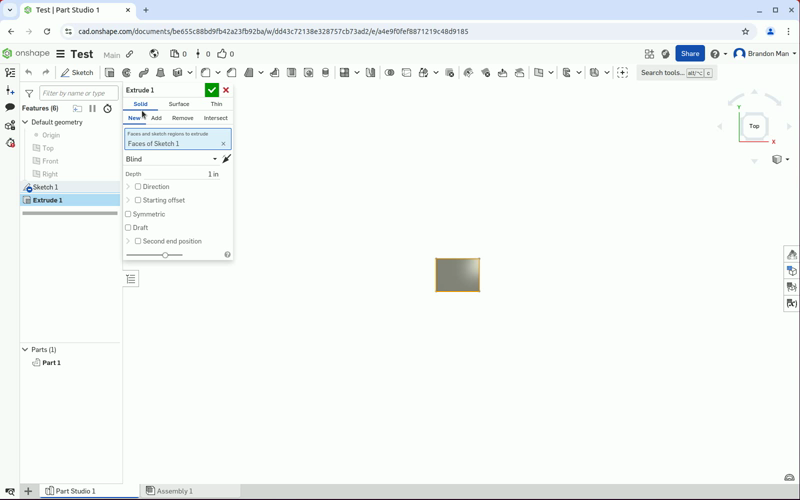
mouse_move(137, 120)
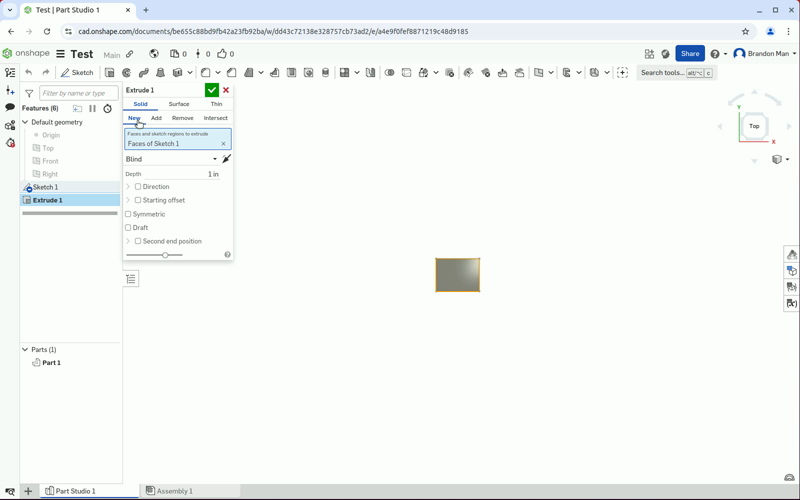
click(137, 120)
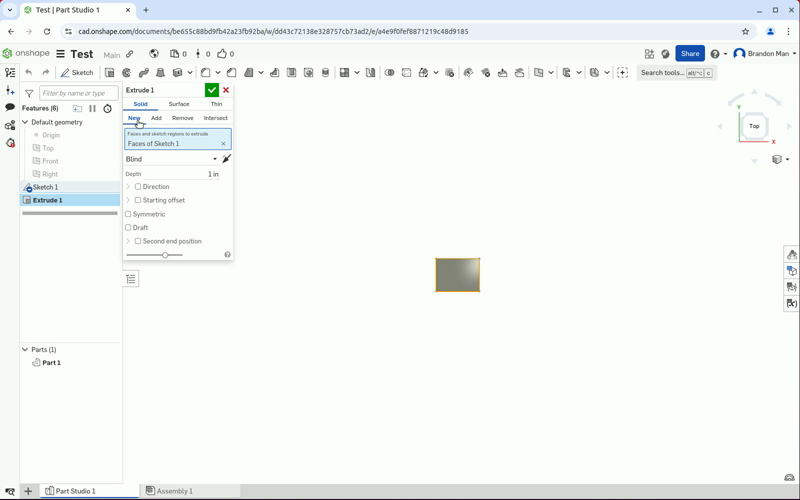
key(tab, 4)
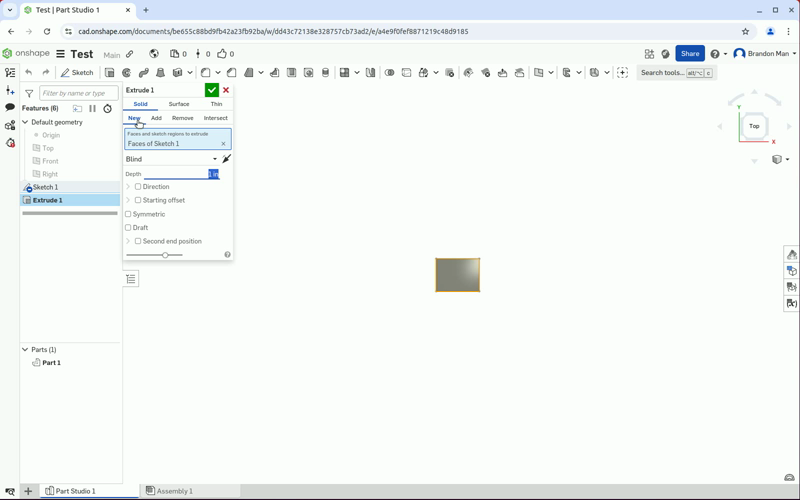
text(0.481)
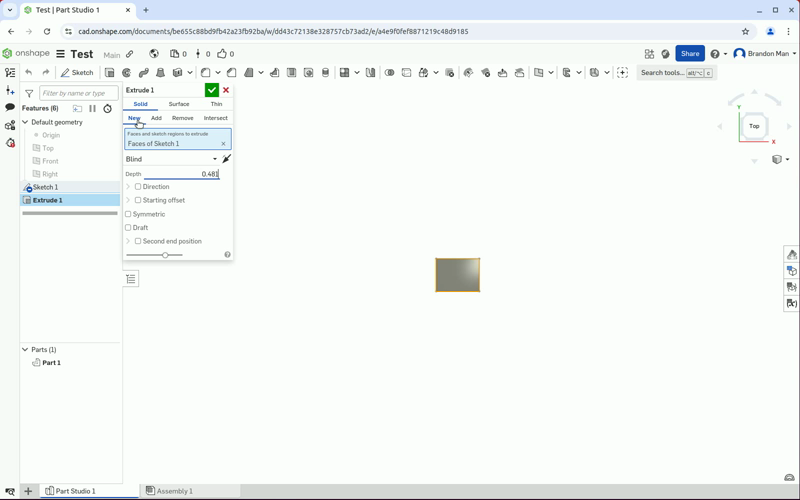
key(enter)
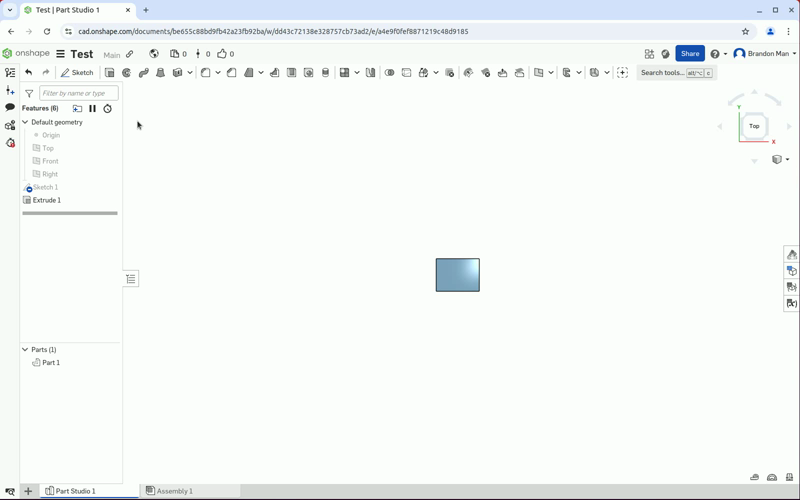
key(shift+h)
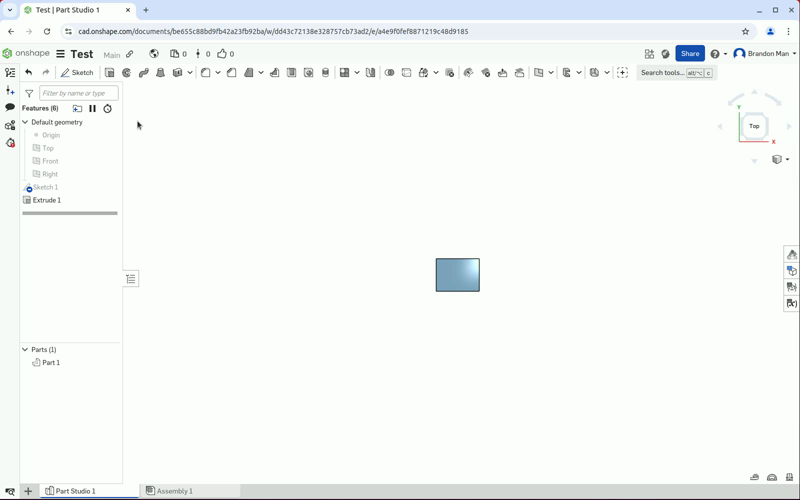
key(shift+h)
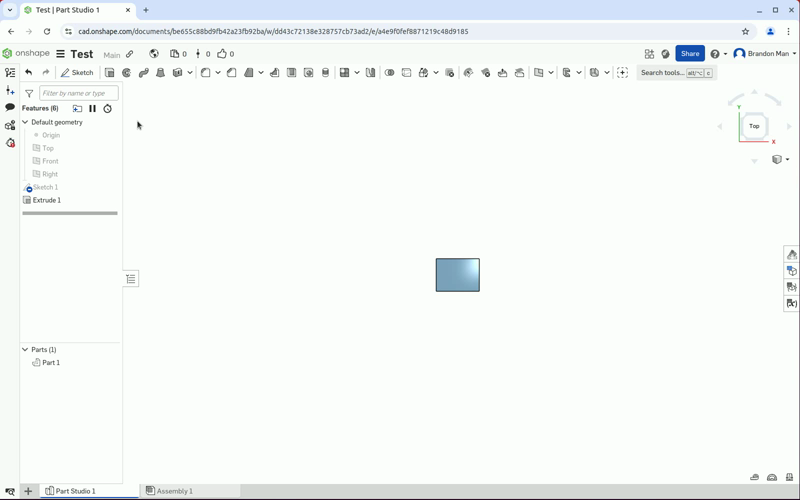
mouse_move(73, 189)
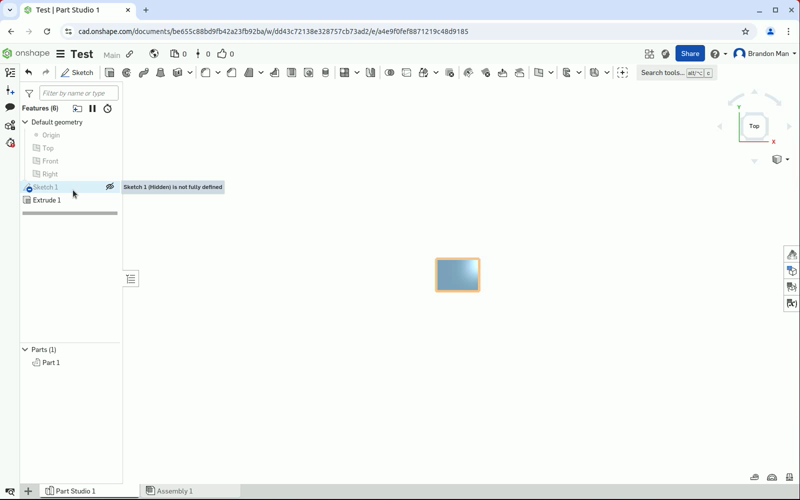
click(73, 189)
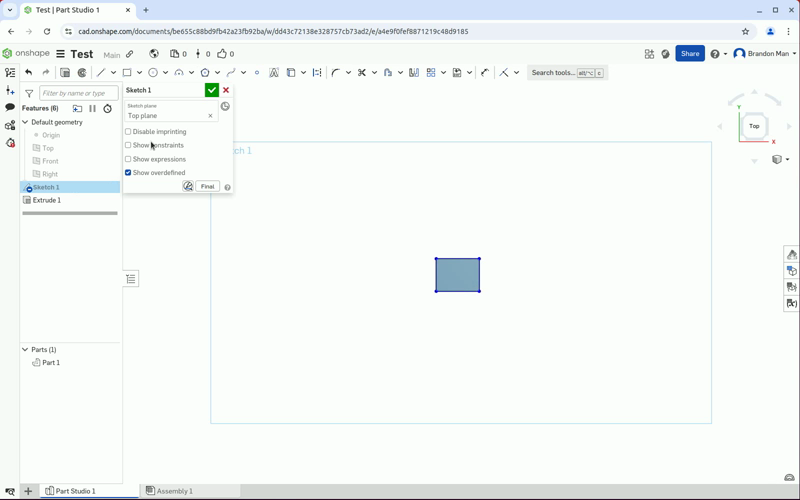
mouse_move(229, 92)
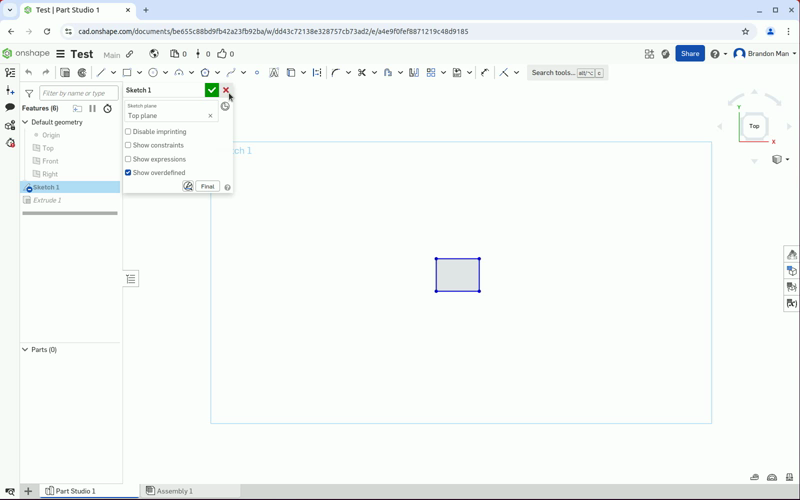
click(229, 92)
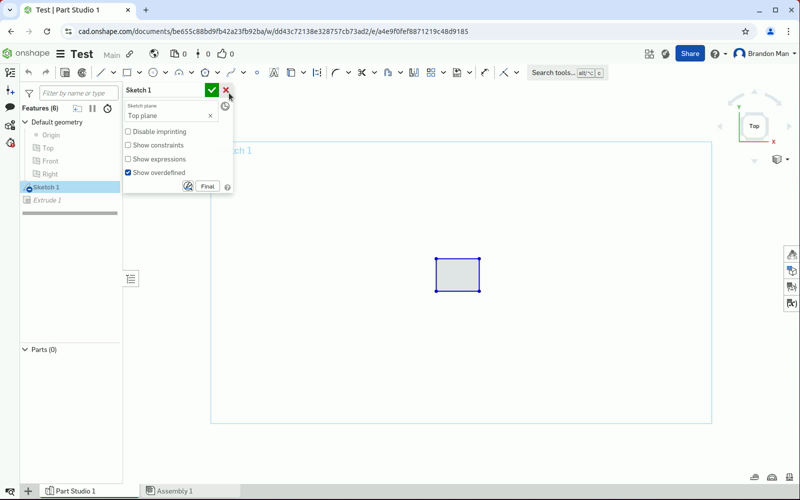
key(shift+s)
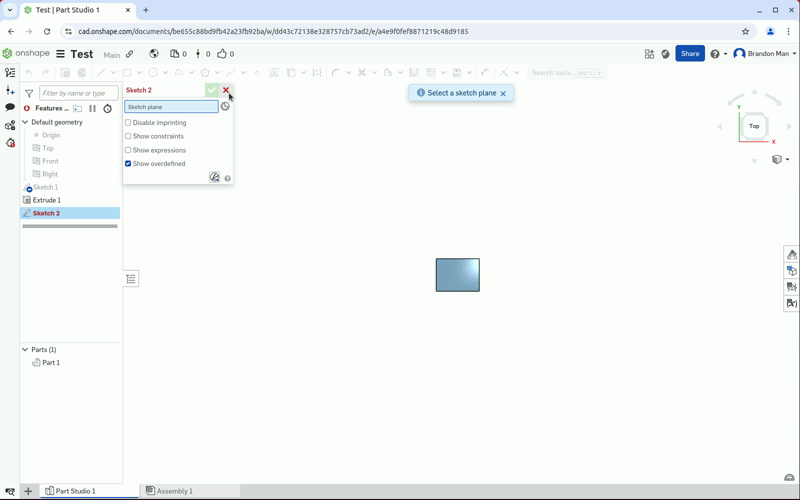
mouse_move(73, 150)
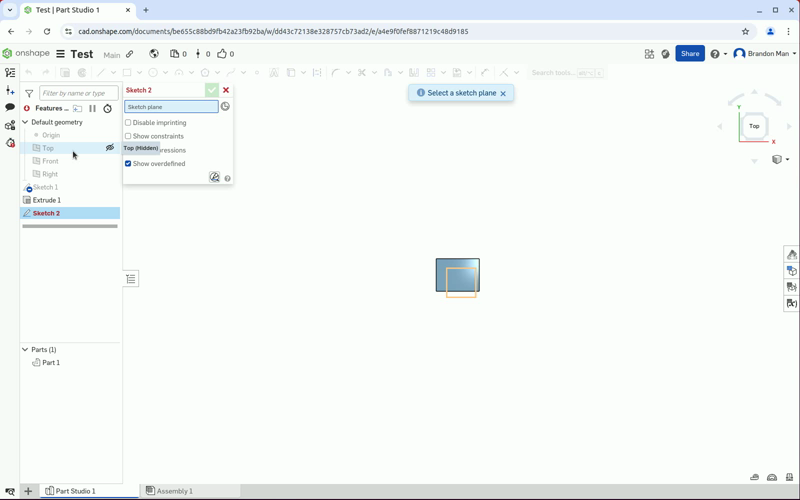
click(73, 150)
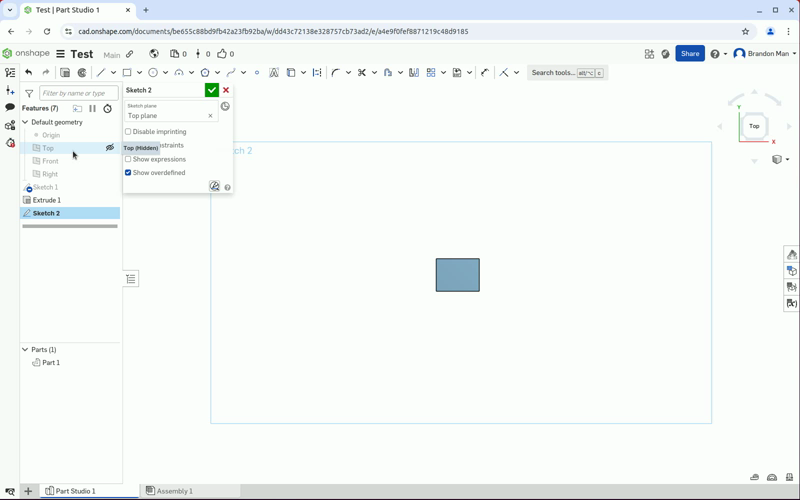
mouse_move(73, 352)
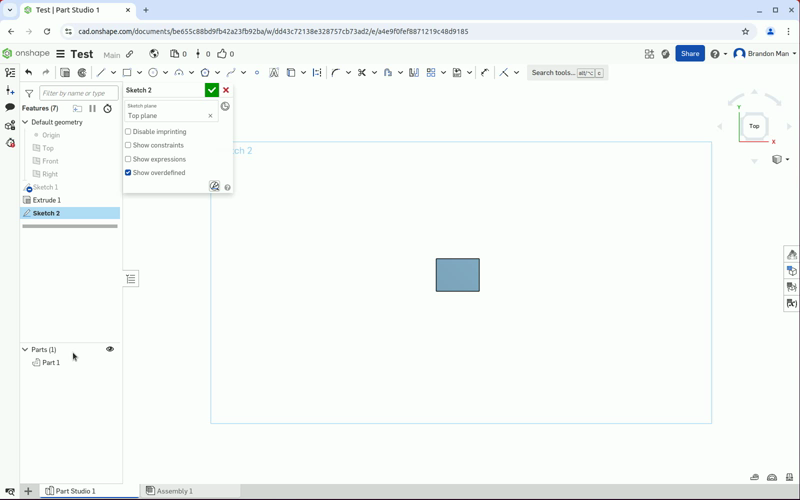
key(y)
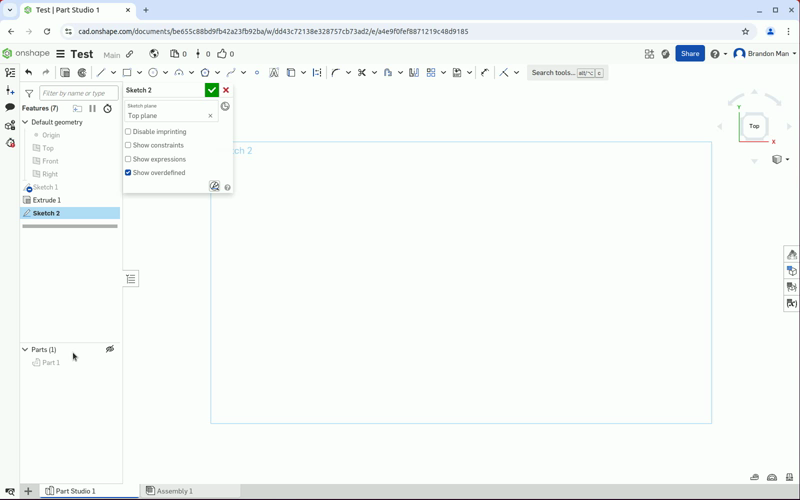
key(l)
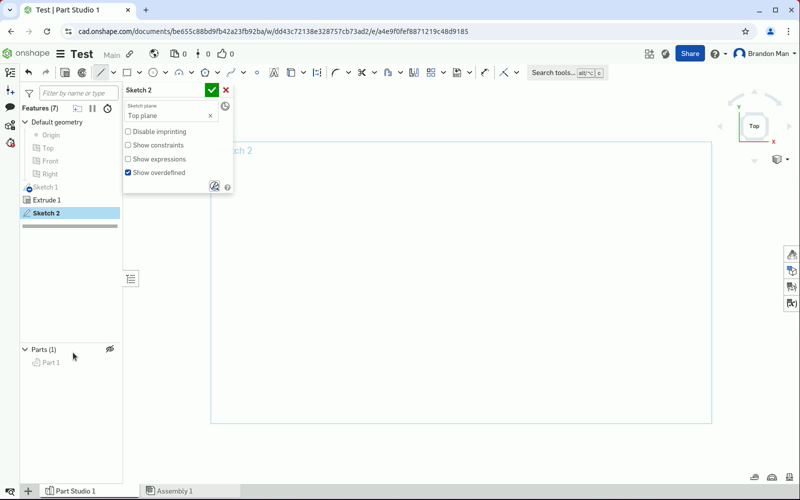
key_down(shift)
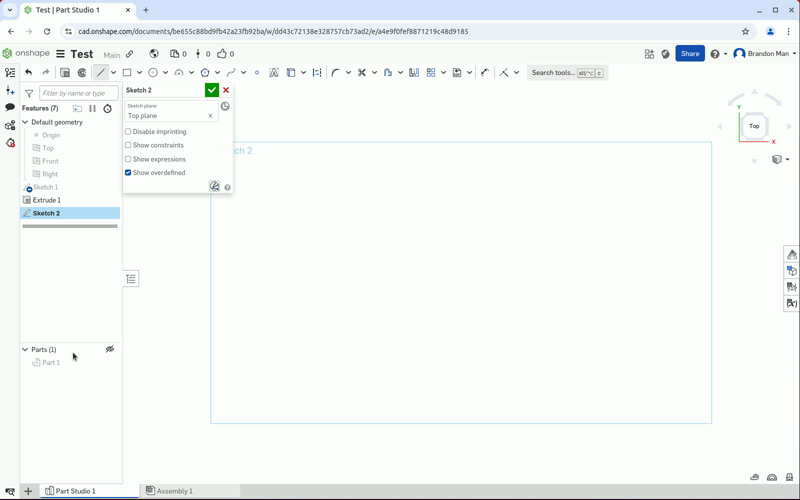
mouse_move(348, 288)
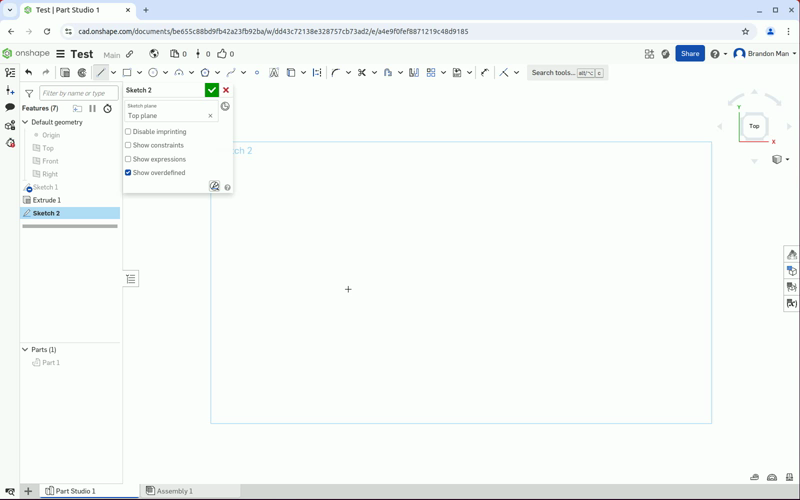
click(348, 288)
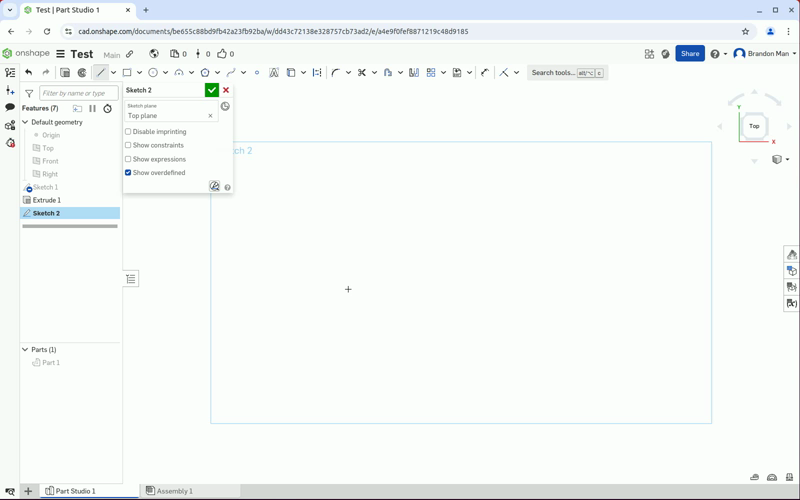
key_up(shift)
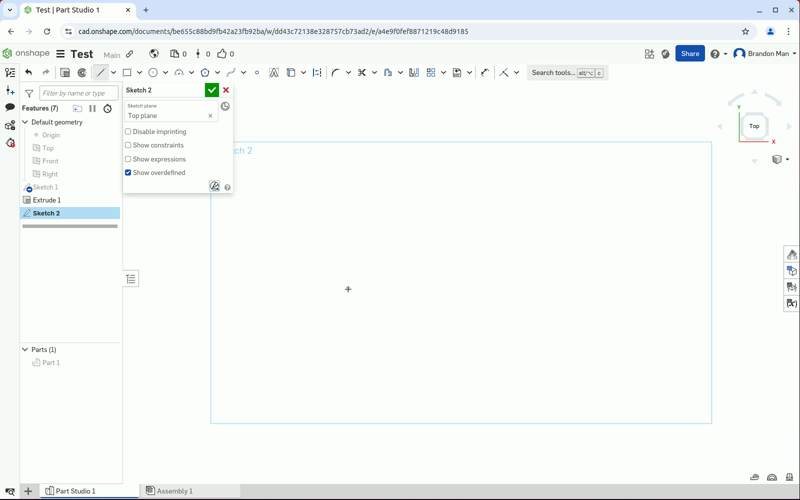
key_down(shift)
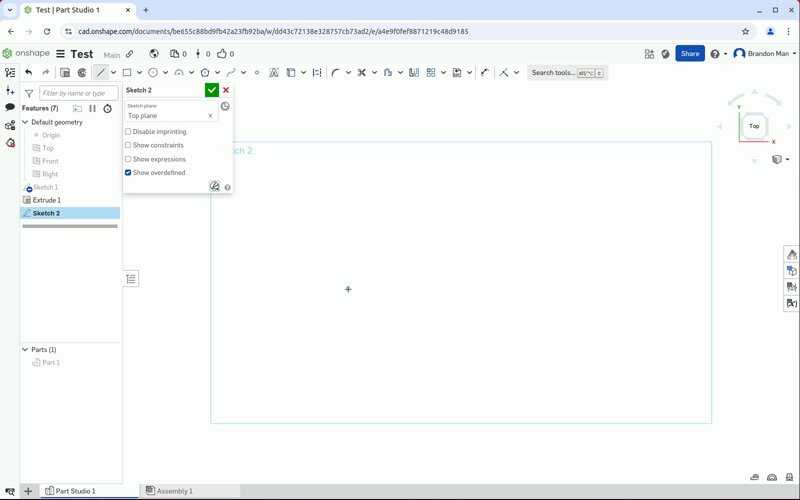
mouse_move(378, 288)
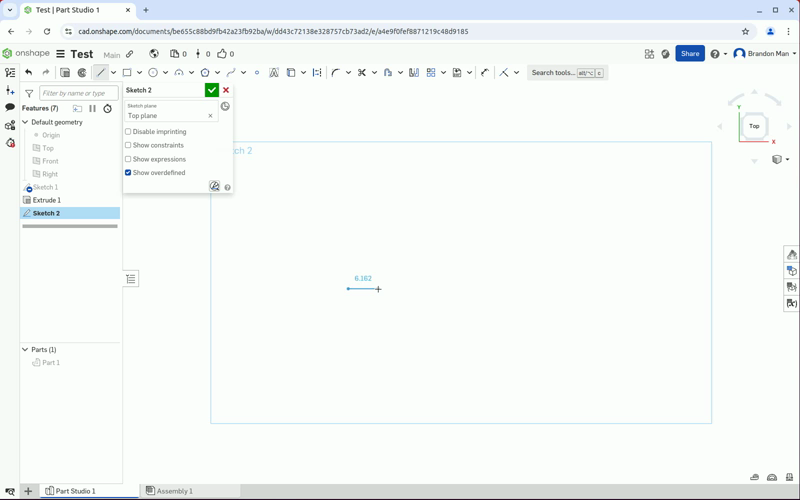
mouse_move(391, 288)
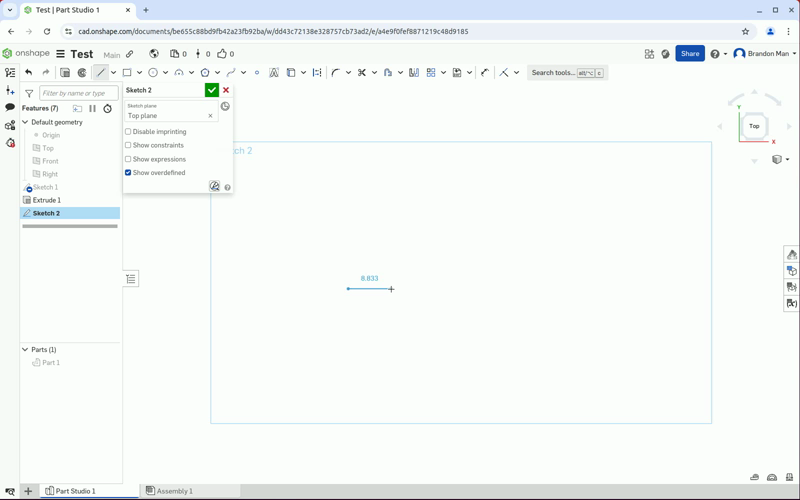
click(391, 288)
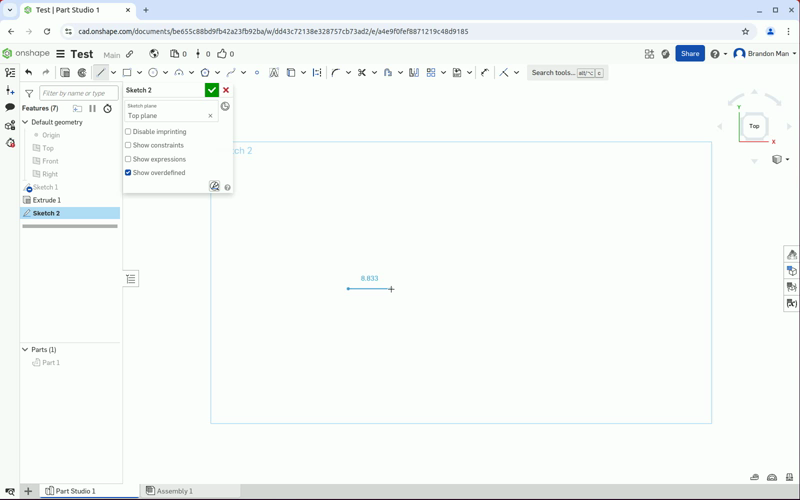
key_up(shift)
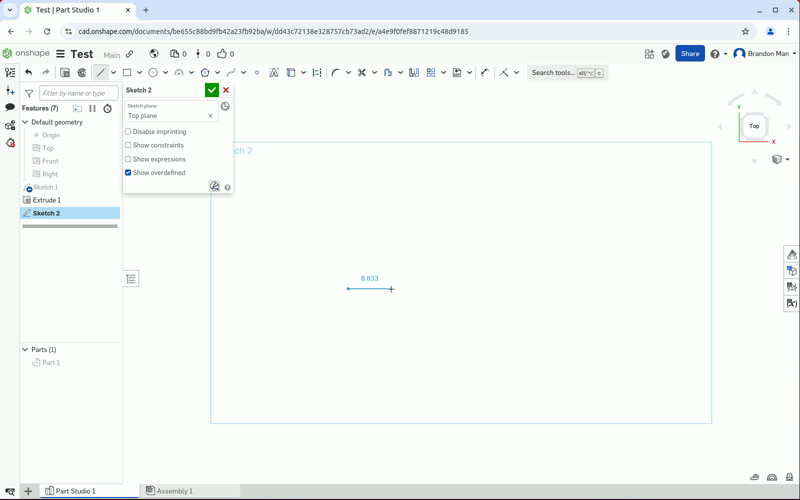
key_down(shift)
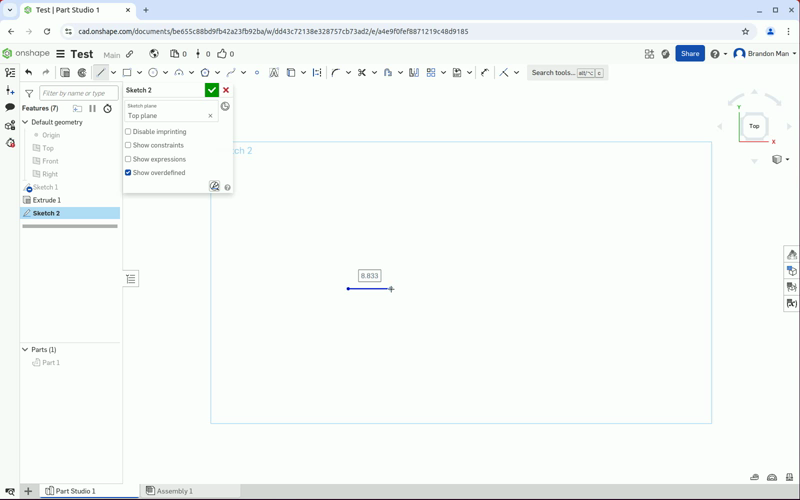
mouse_move(421, 288)
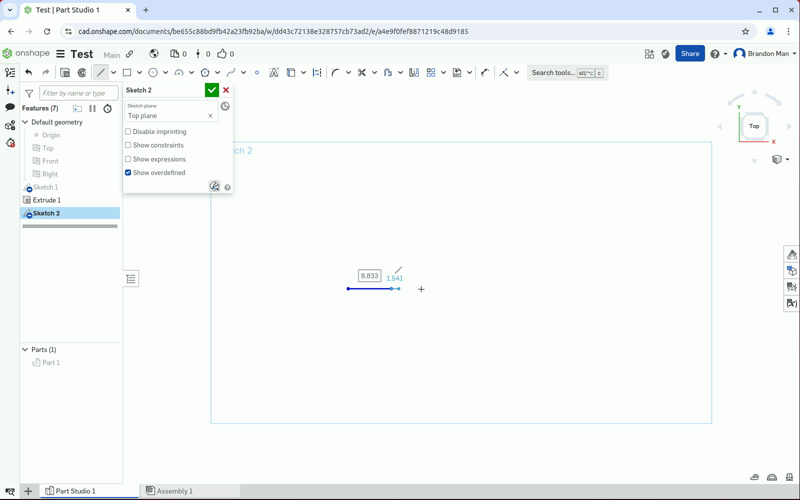
mouse_move(391, 256)
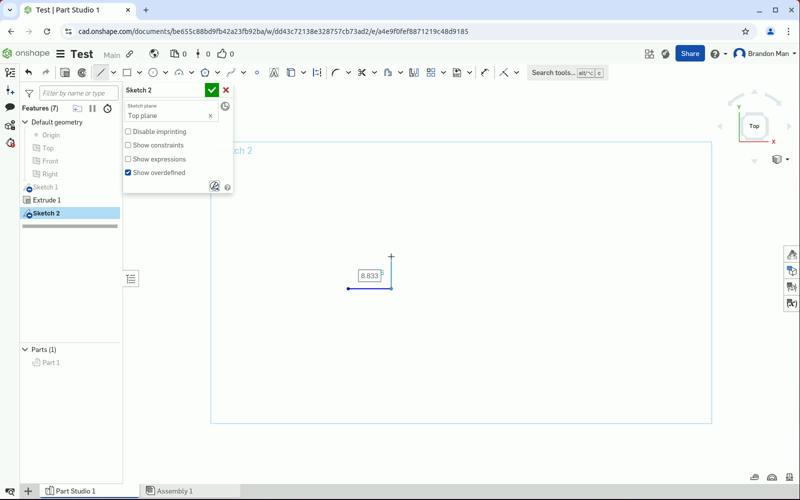
click(391, 256)
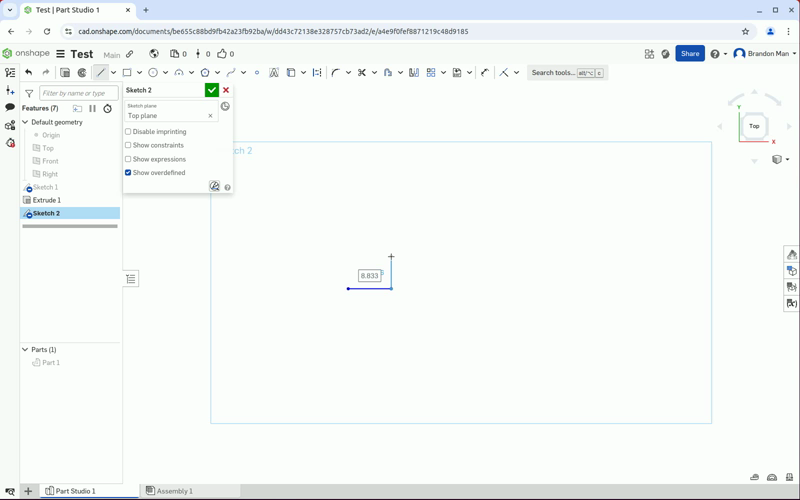
key_up(shift)
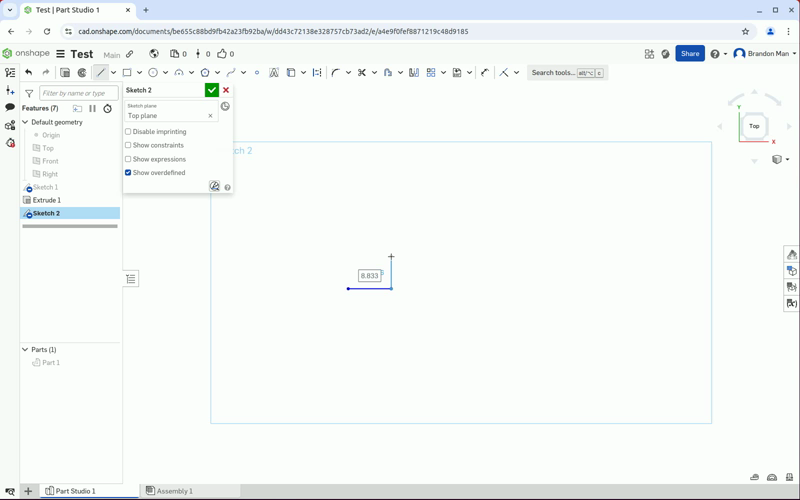
key_down(shift)
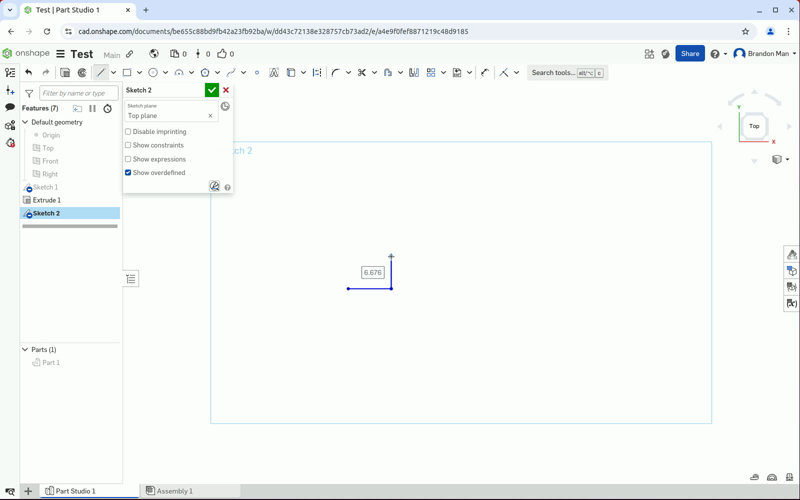
mouse_move(421, 256)
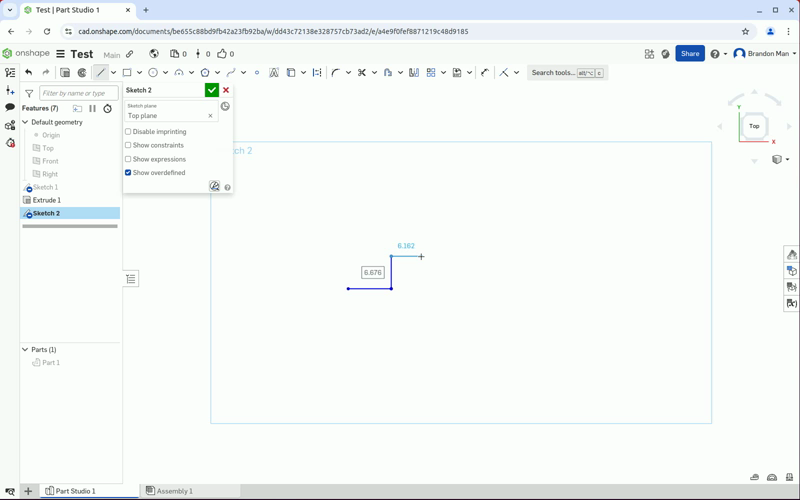
mouse_move(348, 256)
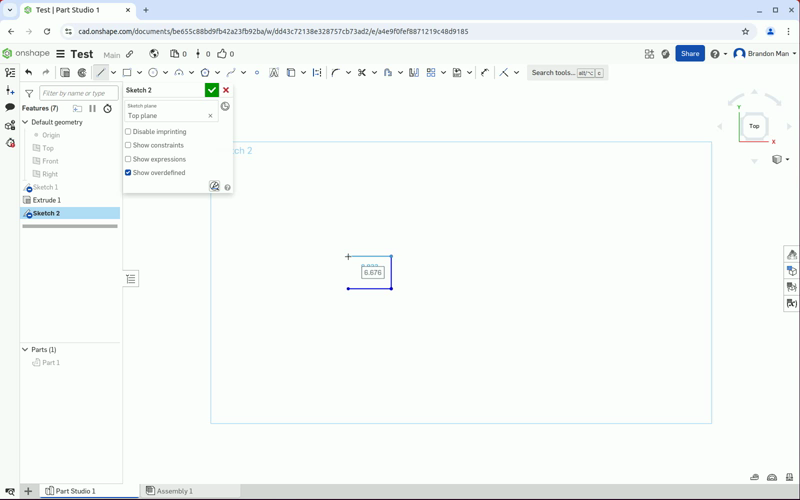
click(348, 256)
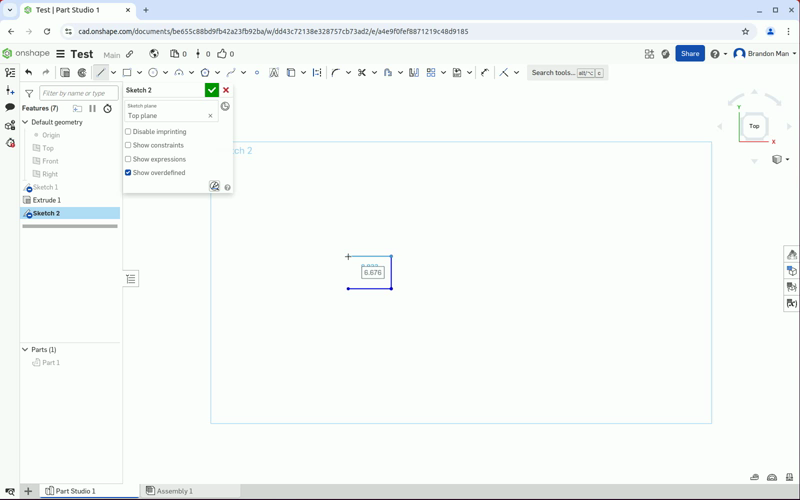
key_up(shift)
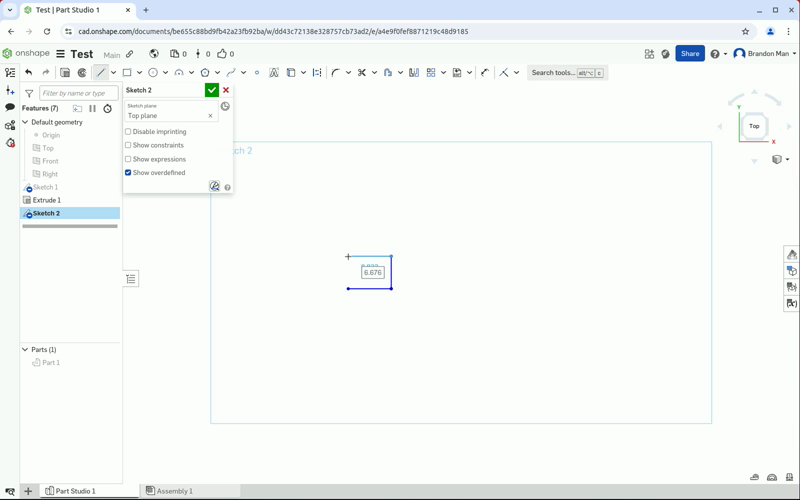
mouse_move(378, 256)
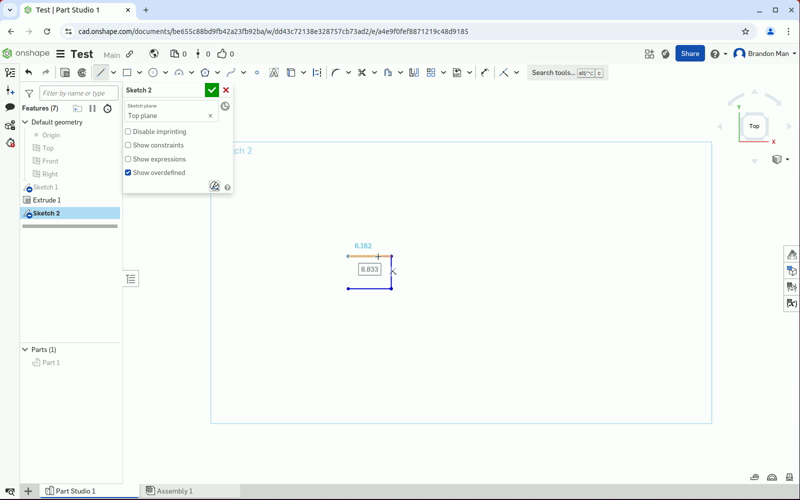
key_down(shift)
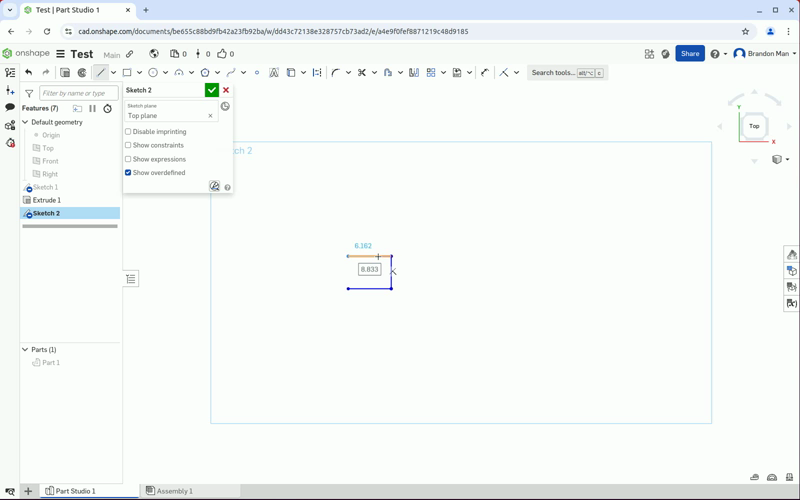
mouse_move(348, 288)
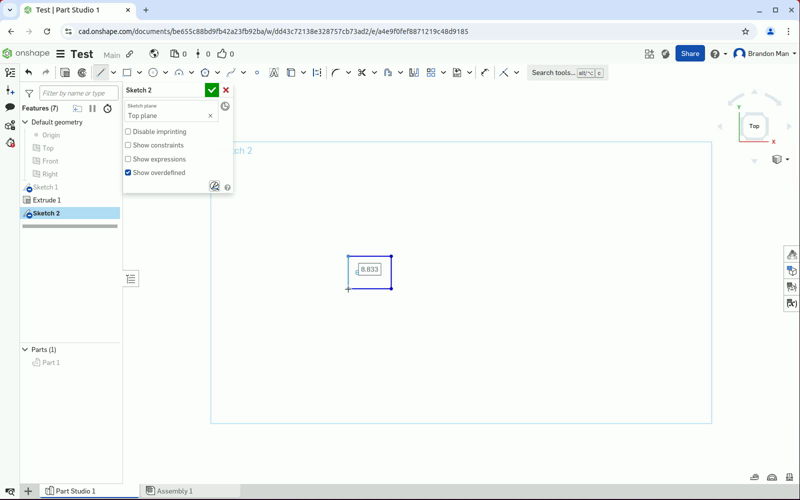
key_up(shift)
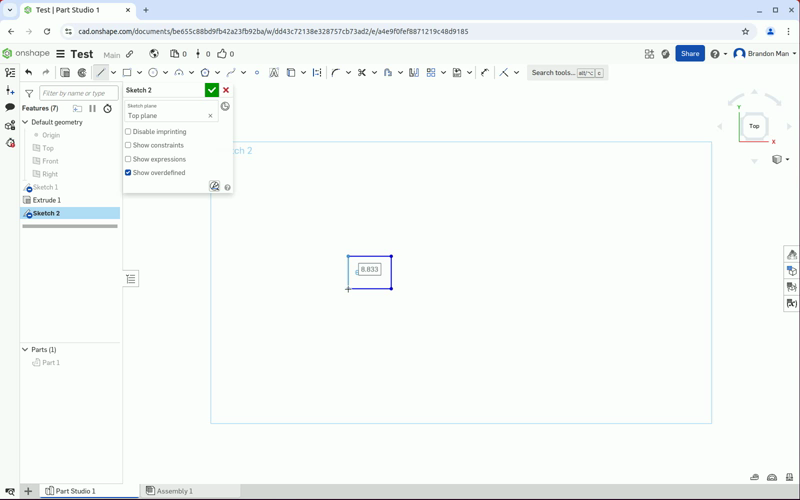
click(348, 288)
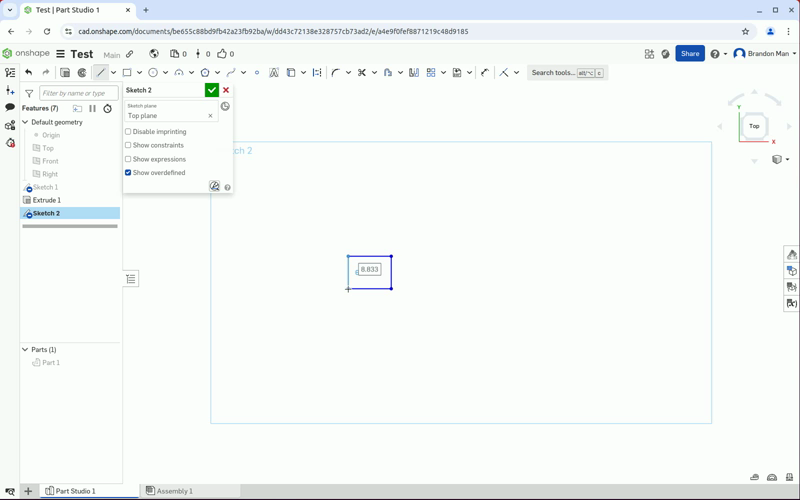
key(esc)
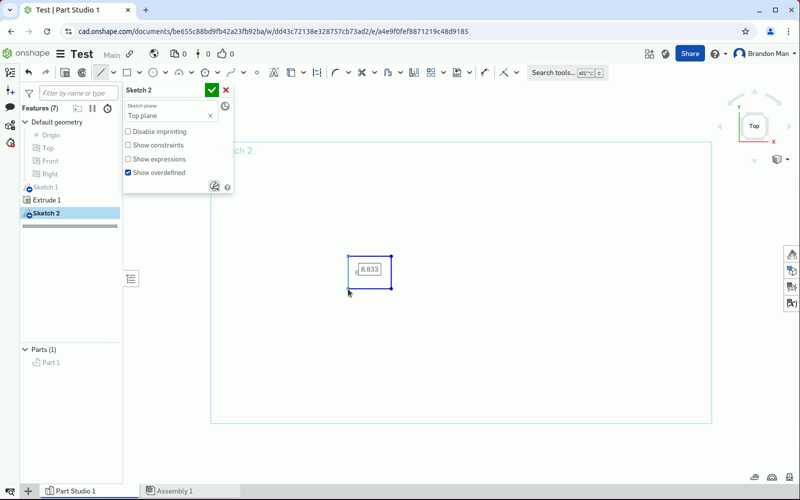
mouse_move(352, 274)
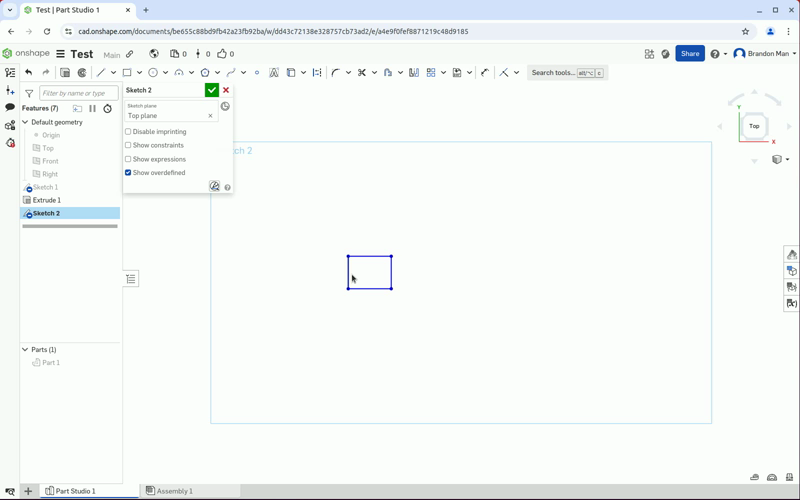
scroll(6)
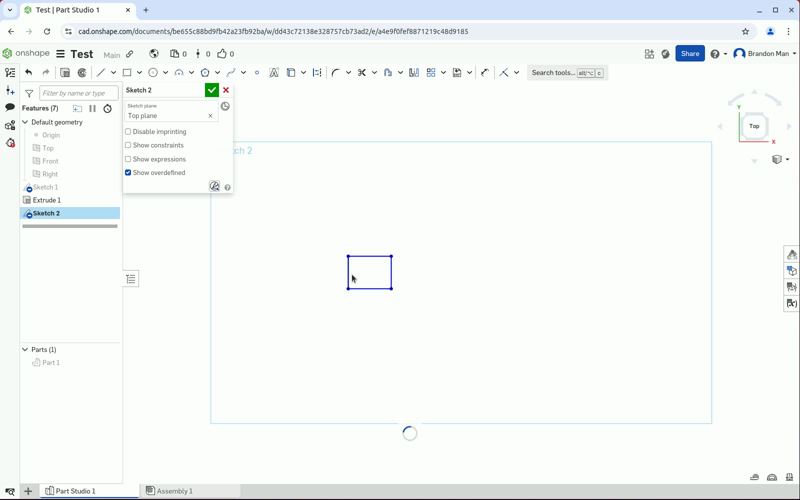
scroll(6)
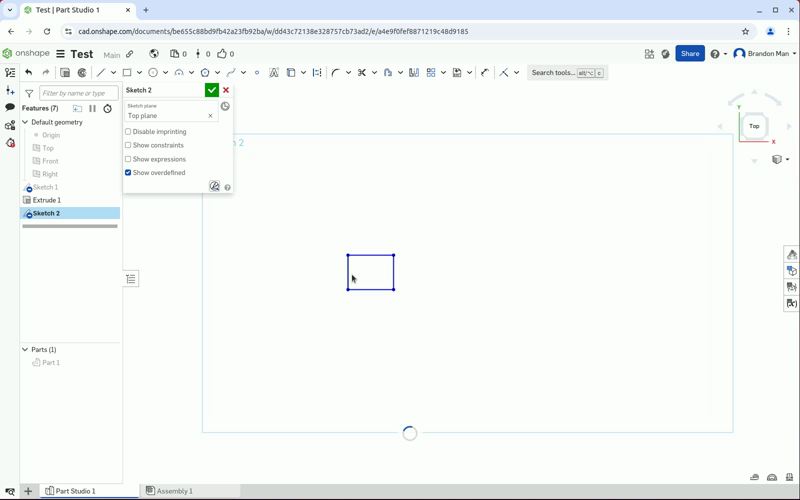
scroll(6)
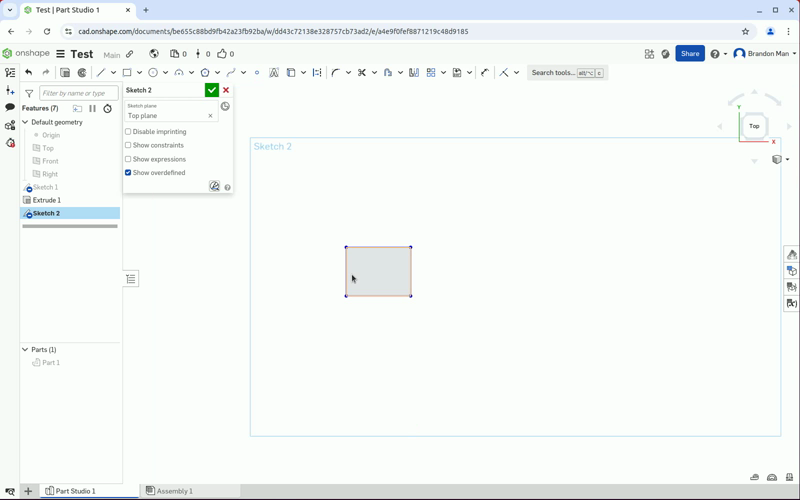
scroll(6)
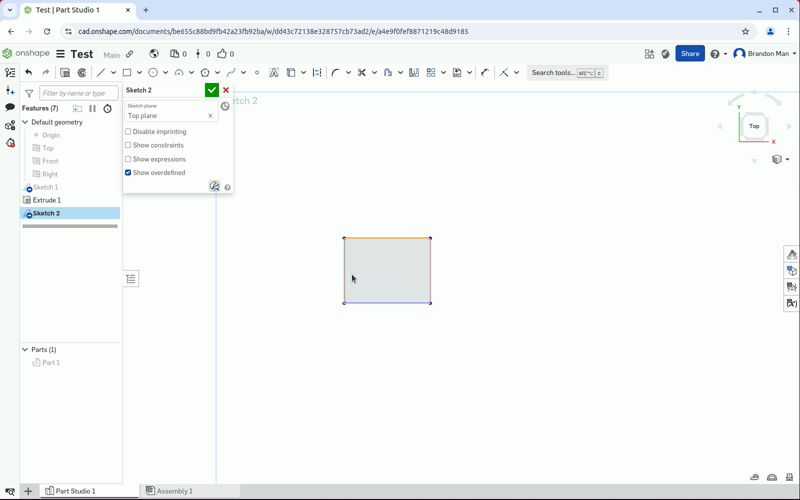
scroll(6)
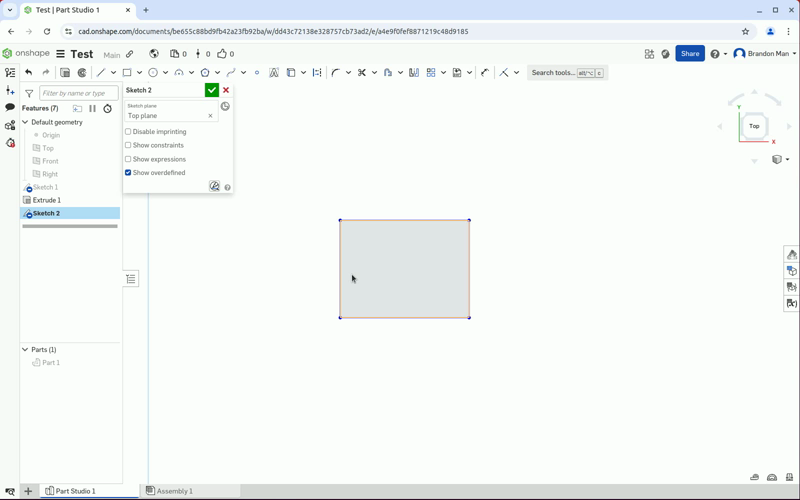
scroll(6)
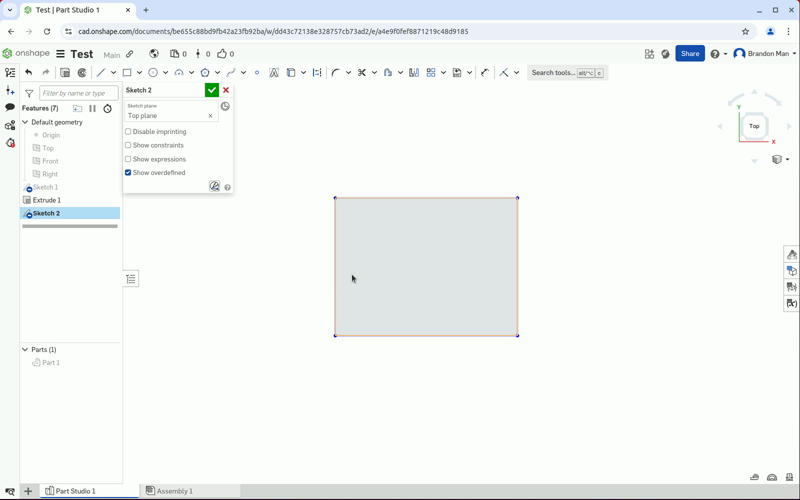
scroll(6)
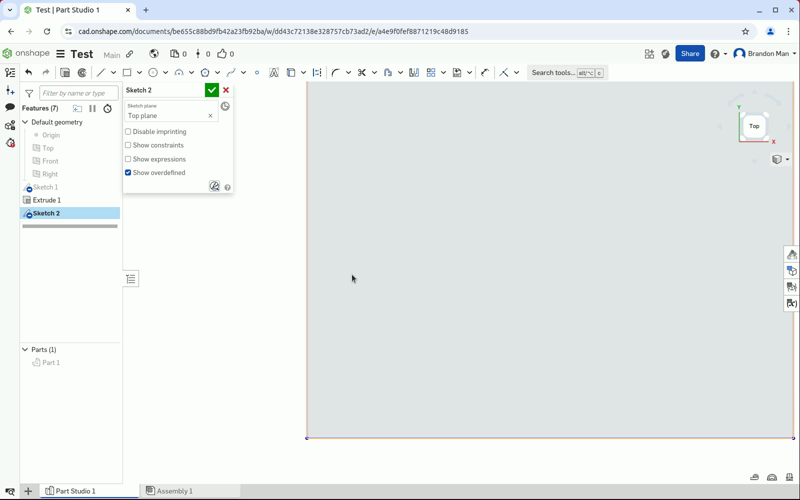
click(352, 274)
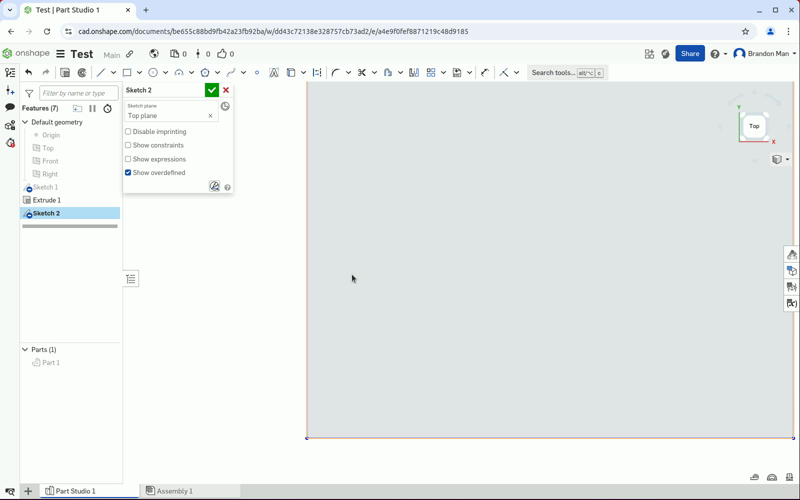
scroll(-6)
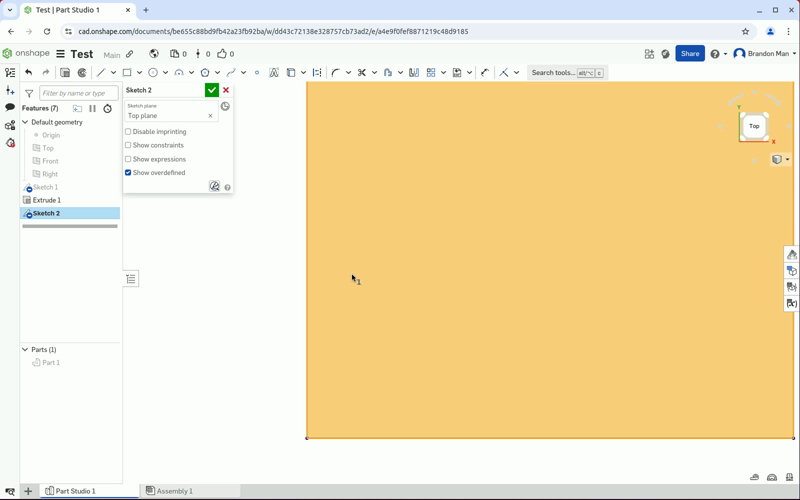
scroll(-6)
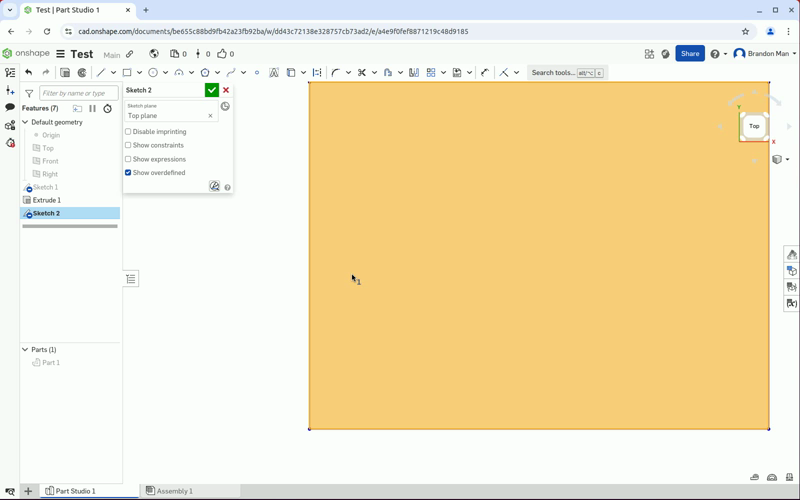
scroll(-6)
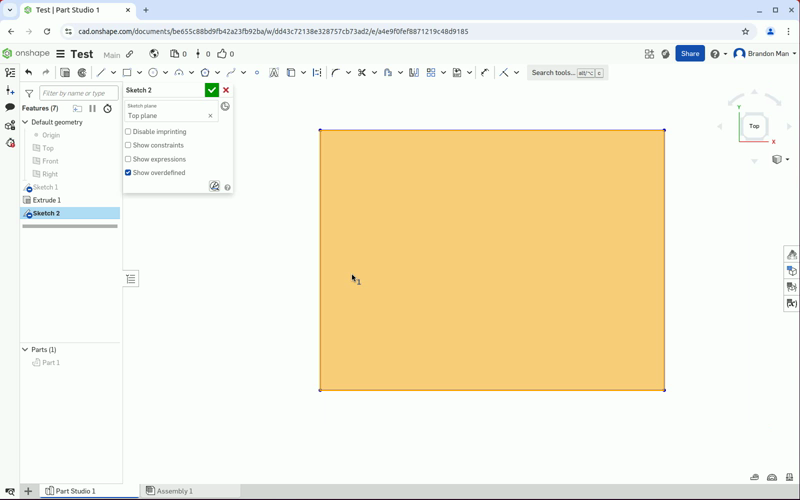
scroll(-6)
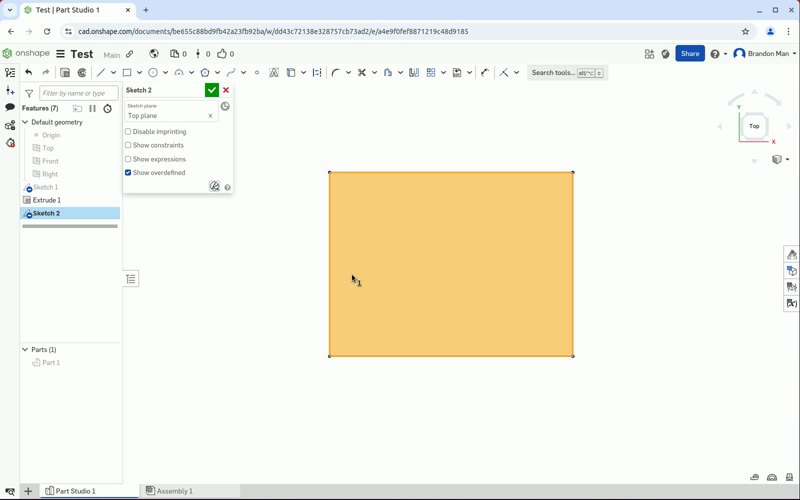
scroll(-6)
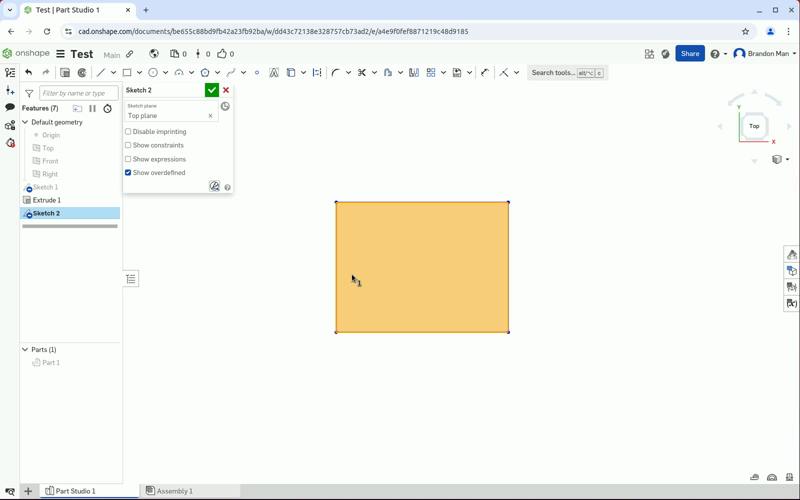
scroll(-6)
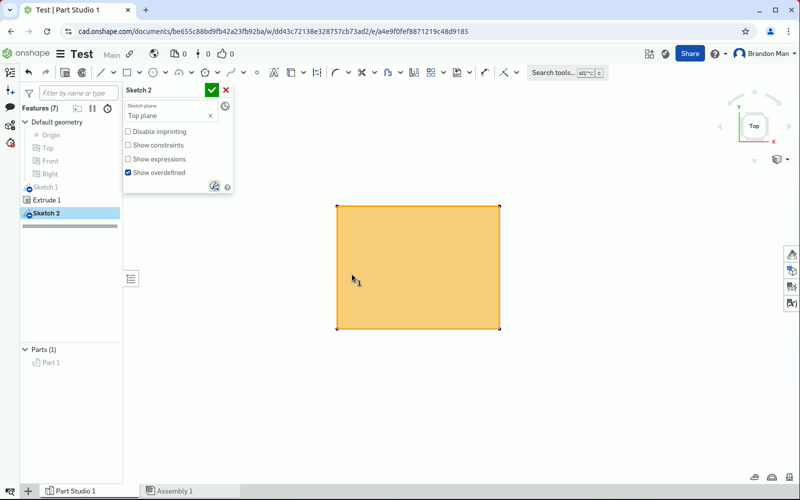
scroll(-6)
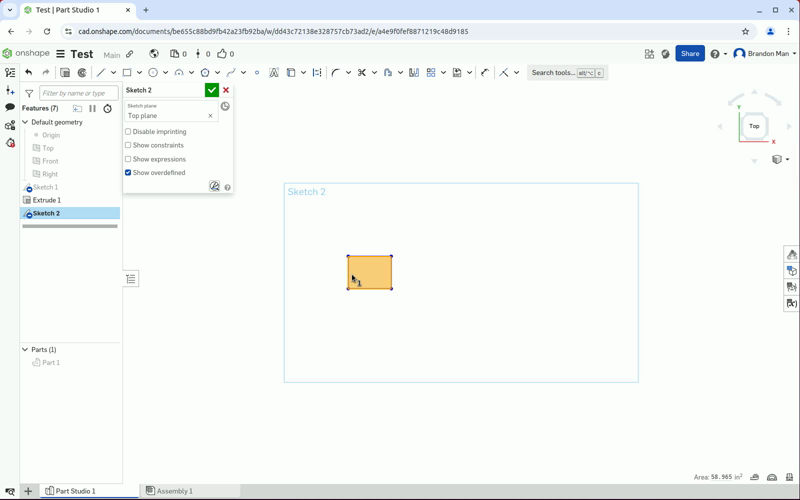
mouse_move(73, 352)
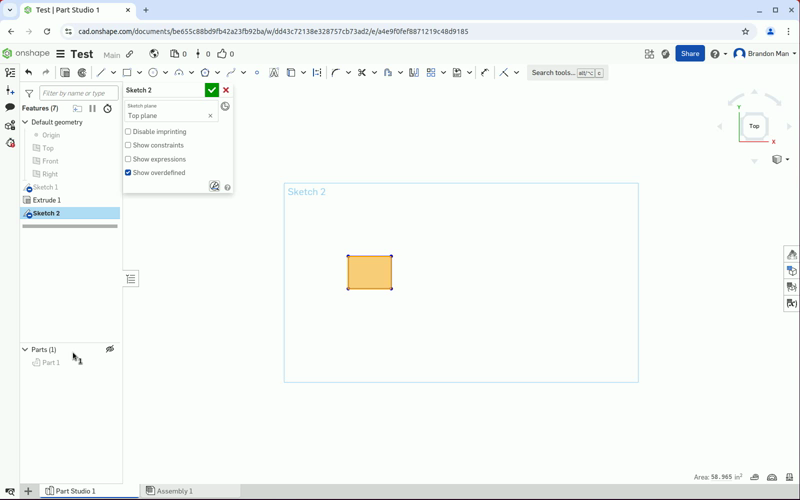
key(shift+y)
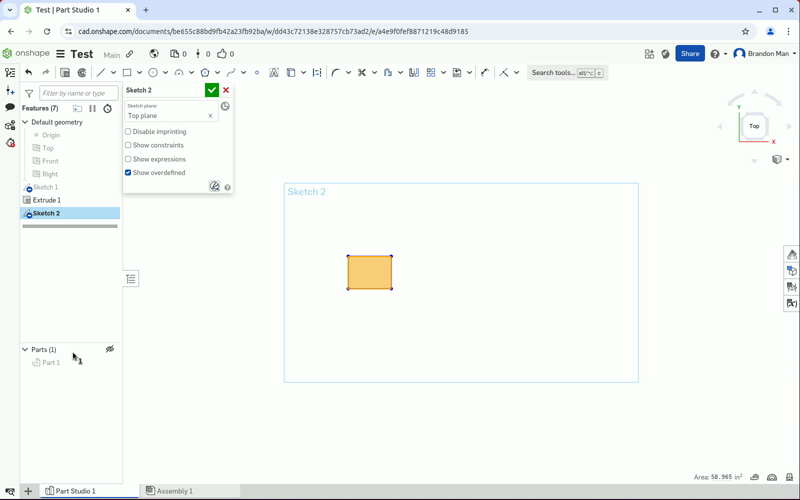
key(shift+e)
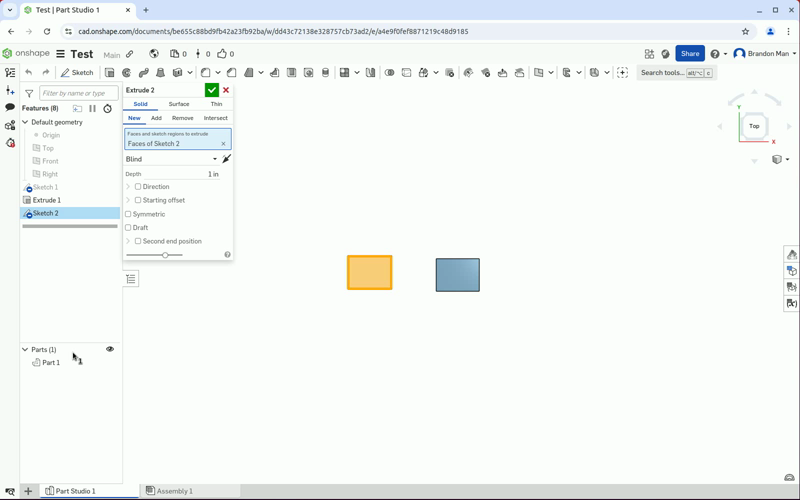
mouse_move(143, 106)
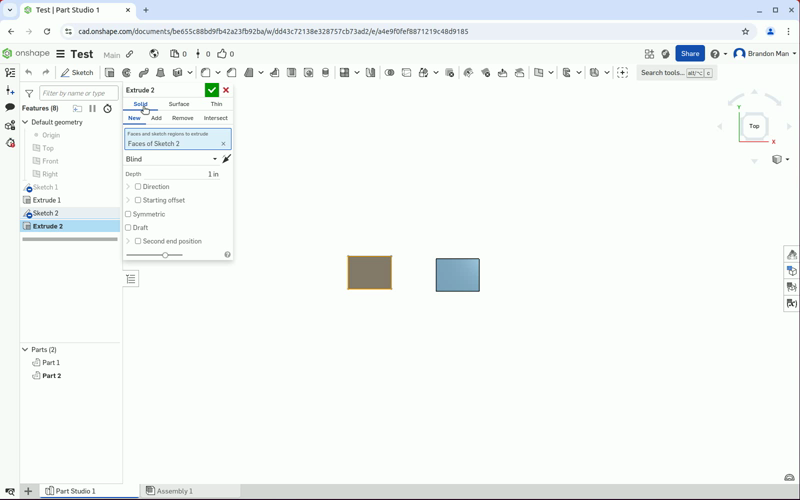
click(143, 106)
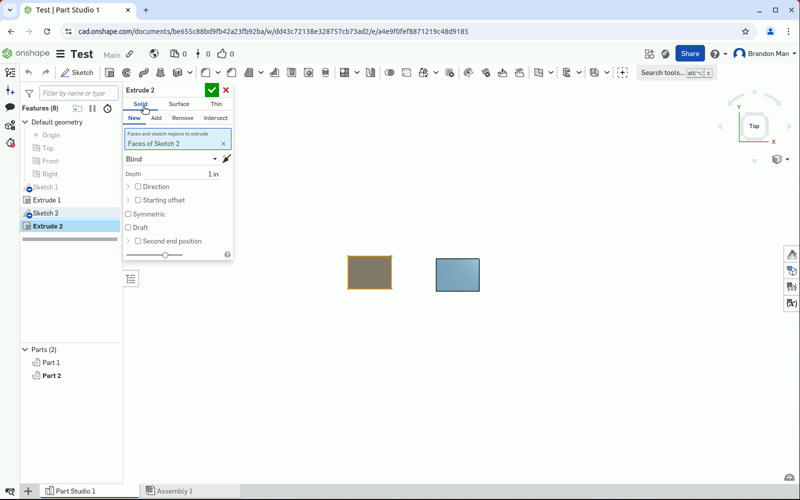
mouse_move(137, 120)
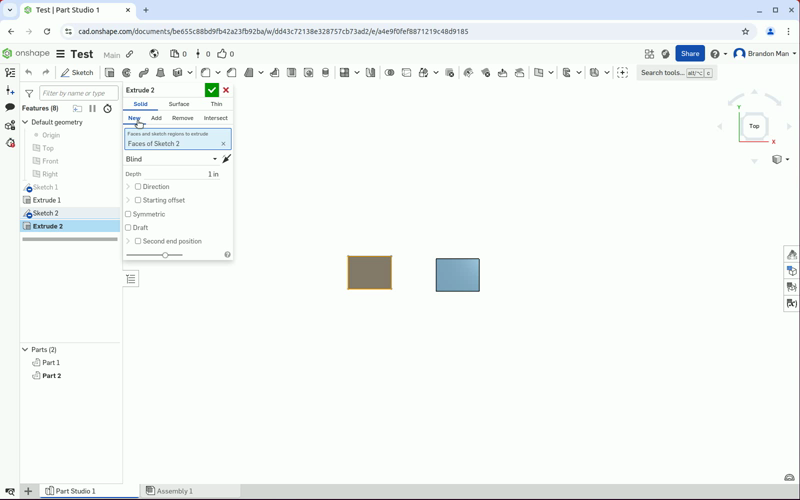
click(137, 120)
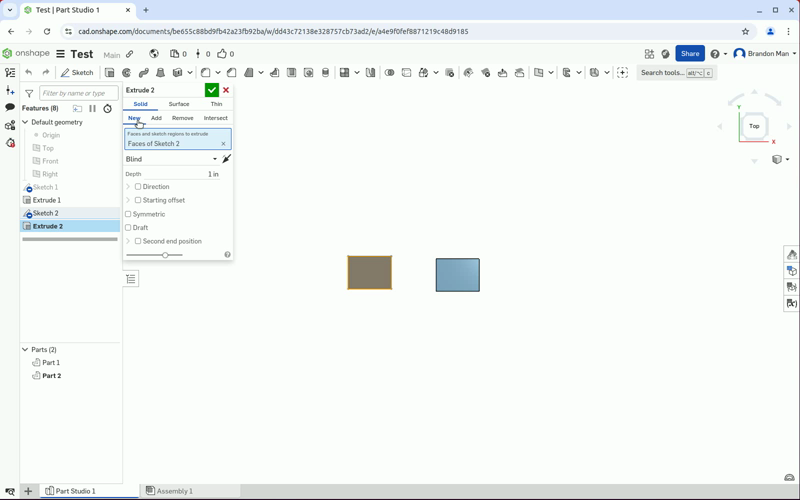
key(tab, 4)
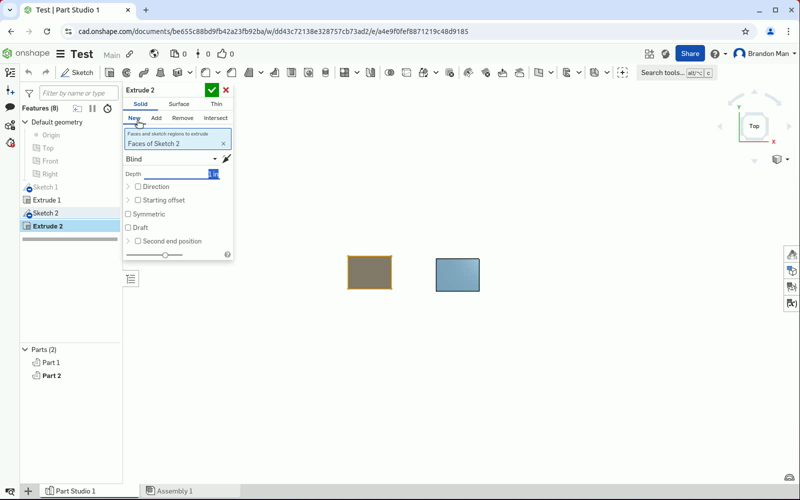
text(0.481)
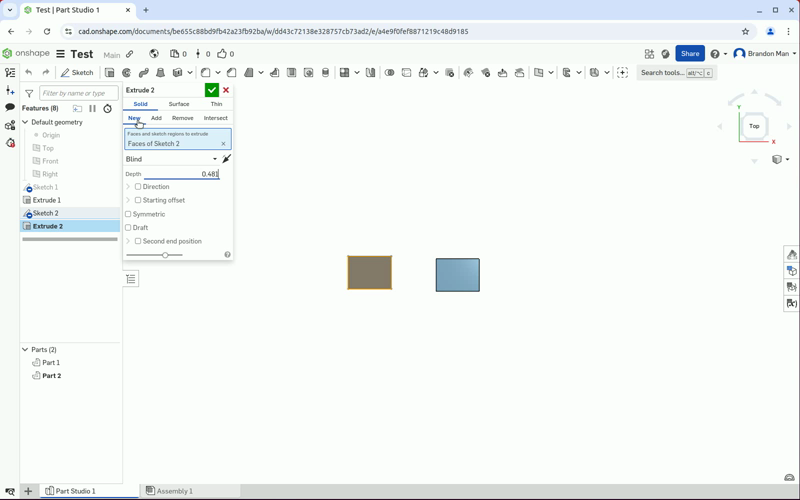
key(enter)
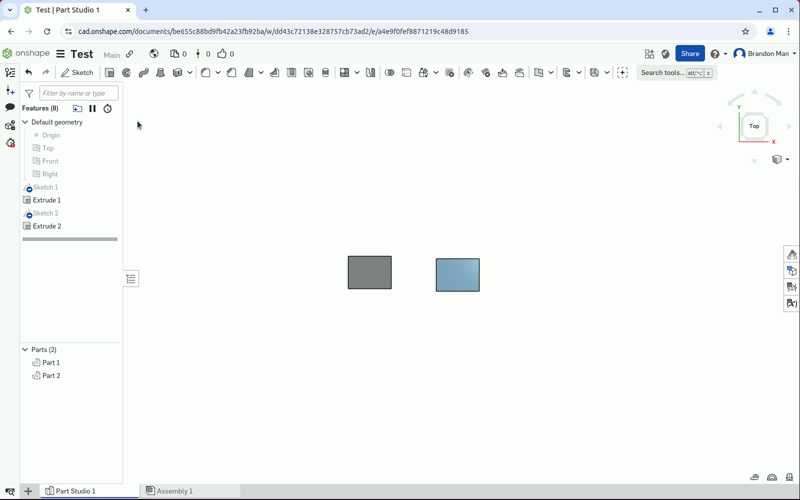
key(shift+h)
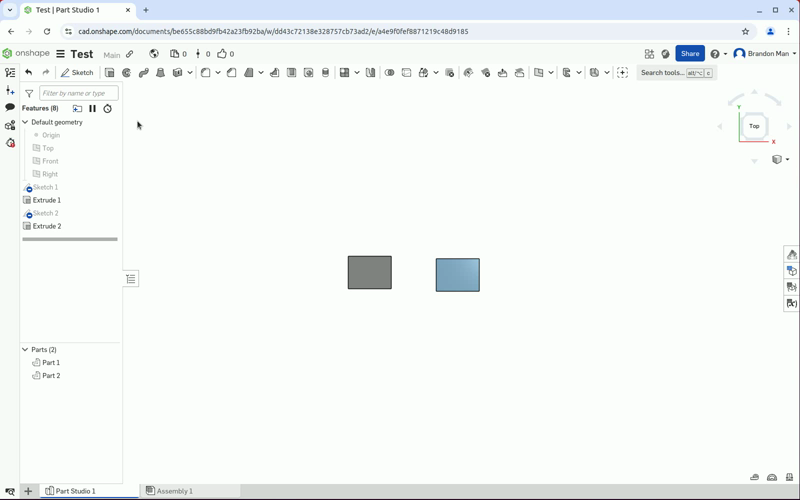
key(shift+h)
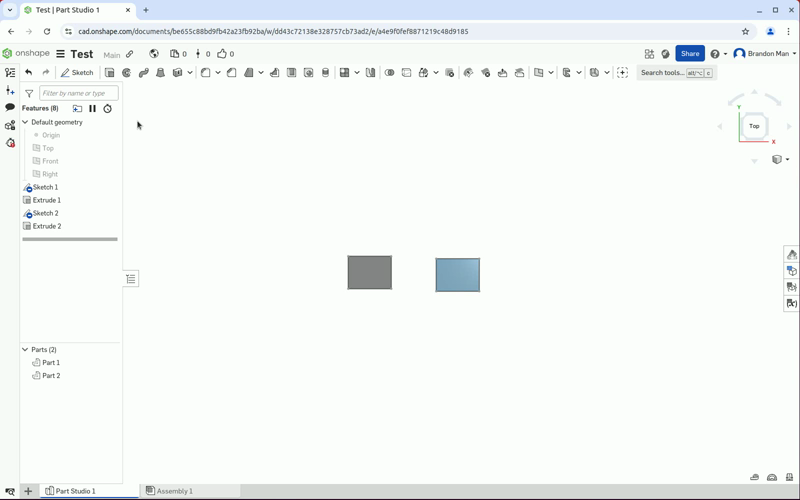
key(shift+7)
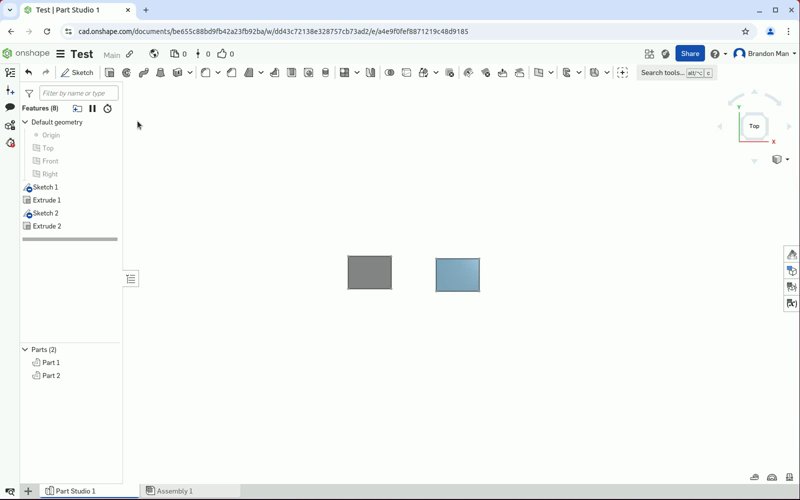
key(up, 3)
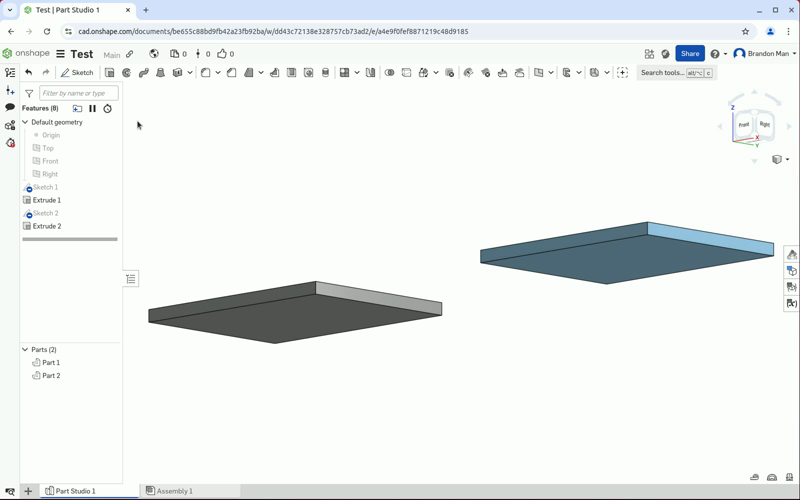
key(left, 3)
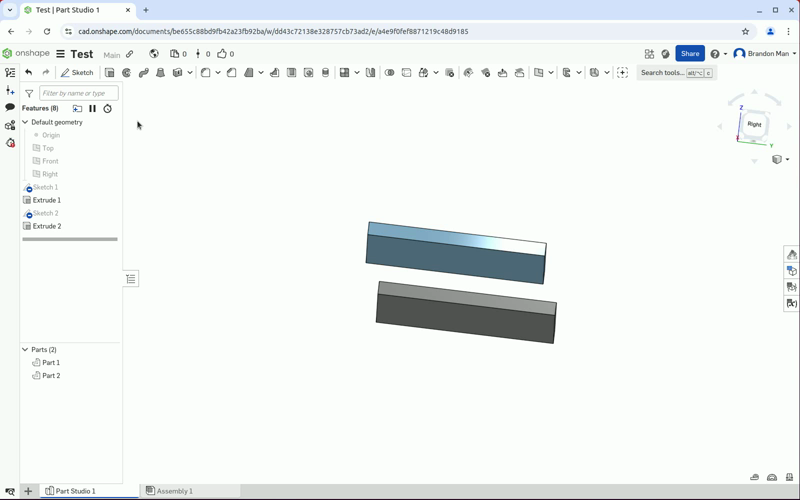
key(right, 3)
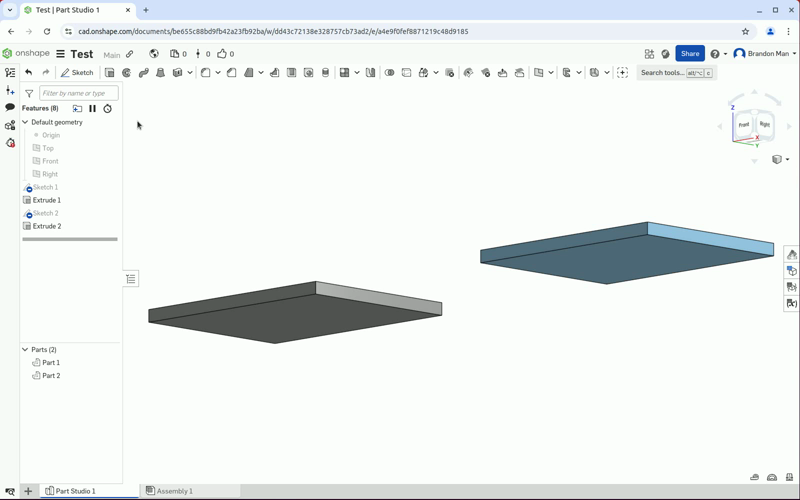
key(down, 3)
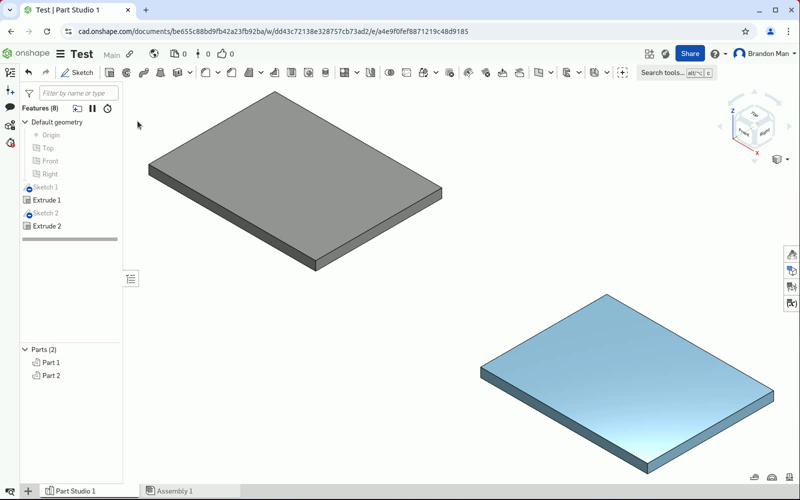
mouse_move(73, 189)
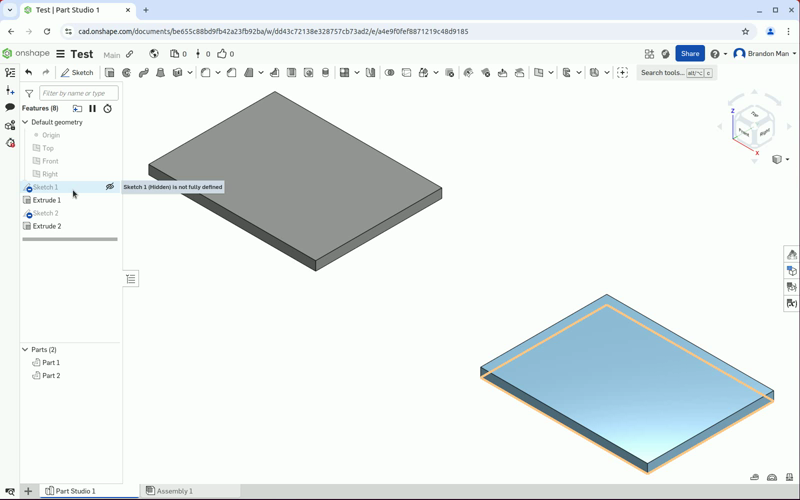
click(73, 189)